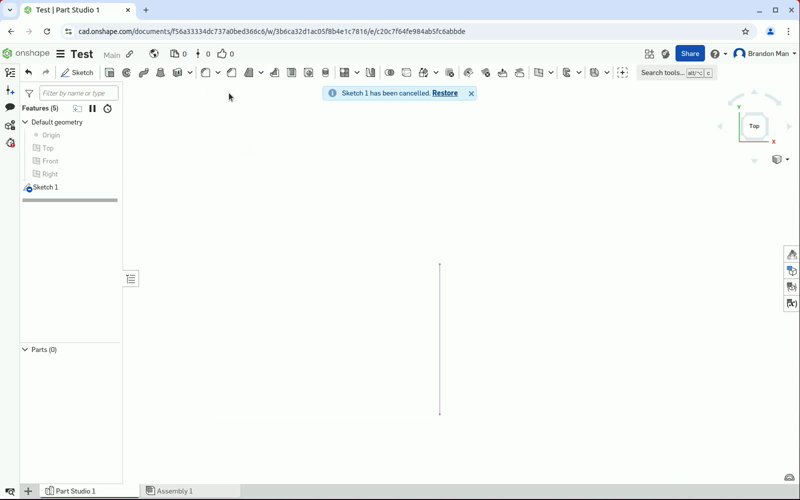
key(shift+h)
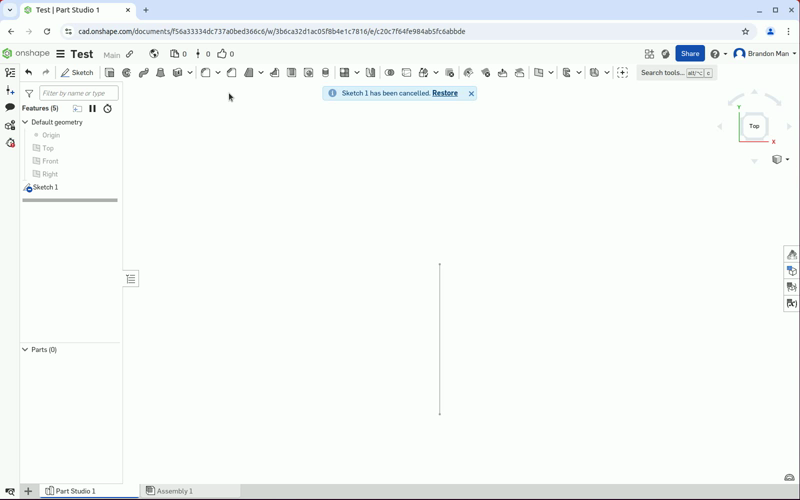
key(shift+s)
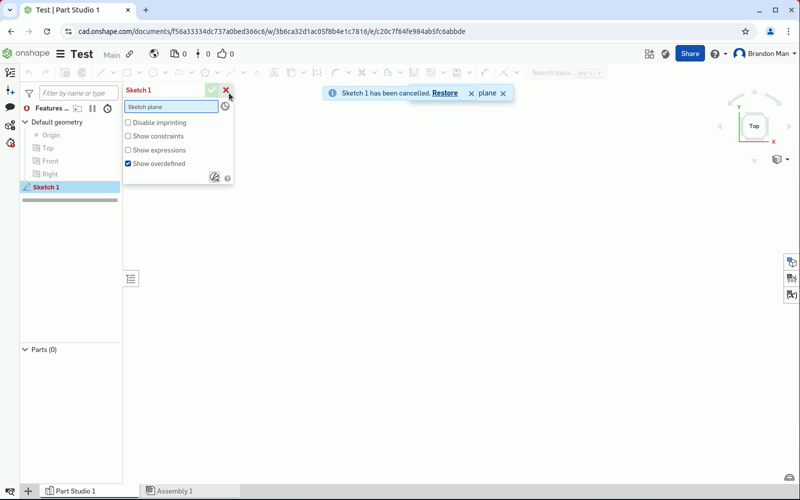
mouse_move(73, 150)
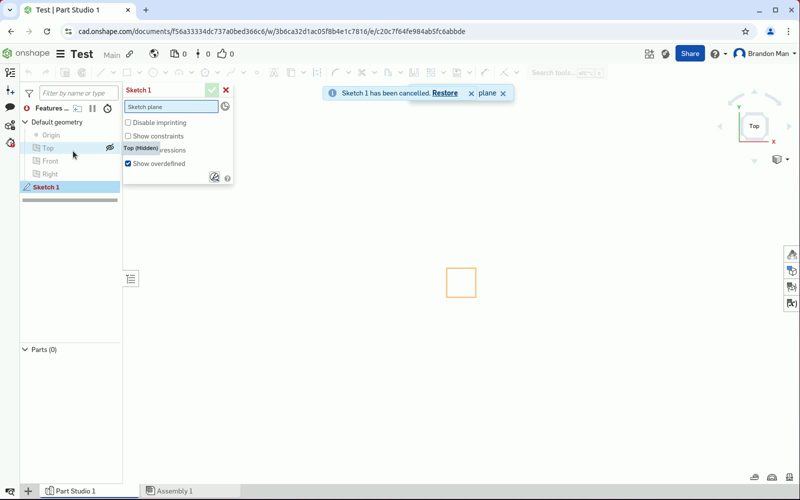
click(73, 150)
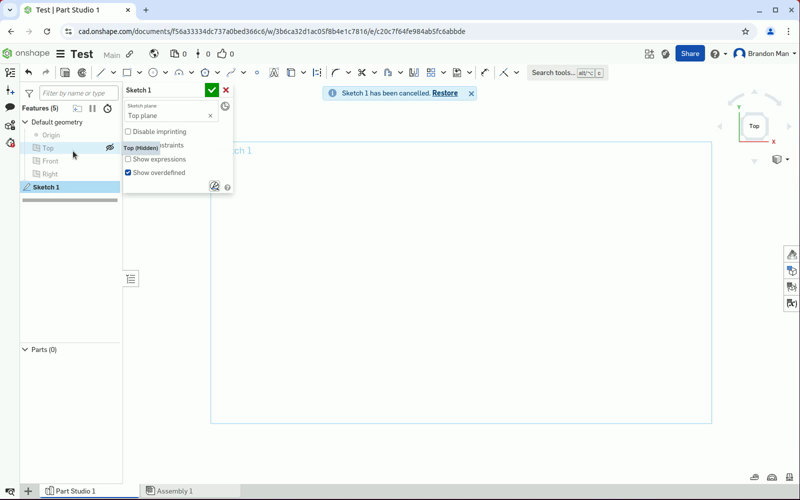
mouse_move(73, 352)
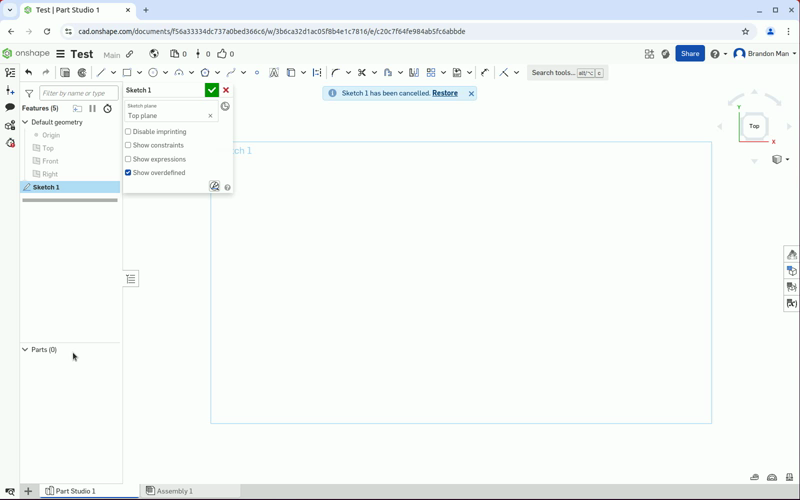
key(y)
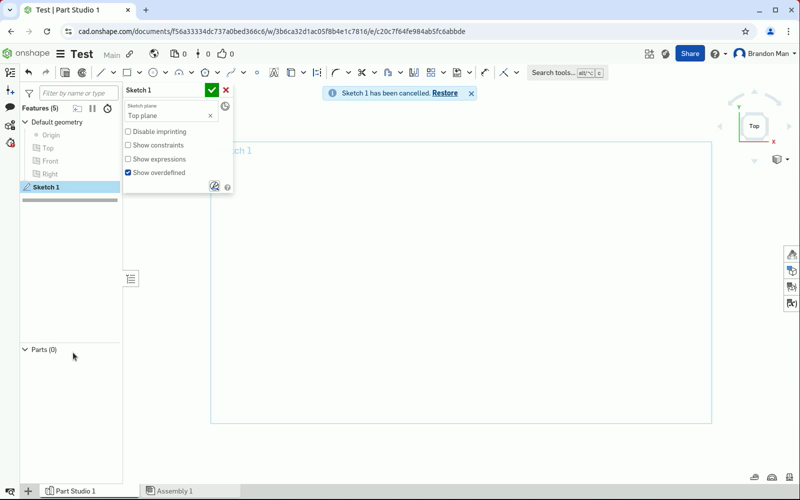
key(c)
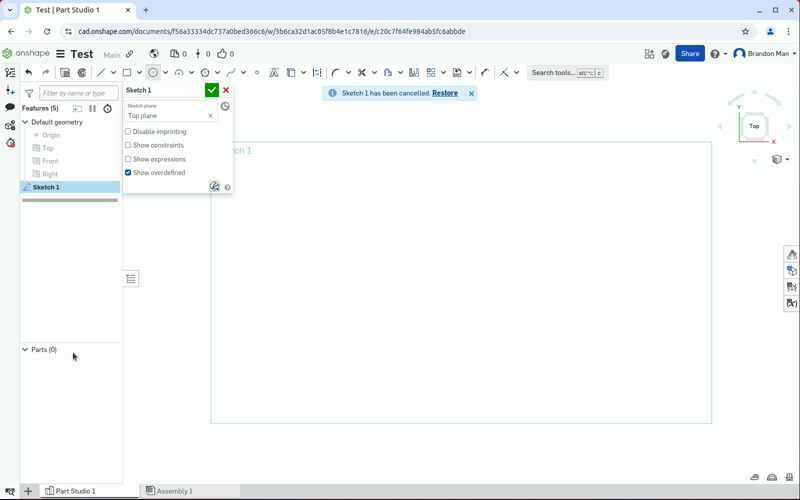
key_down(shift)
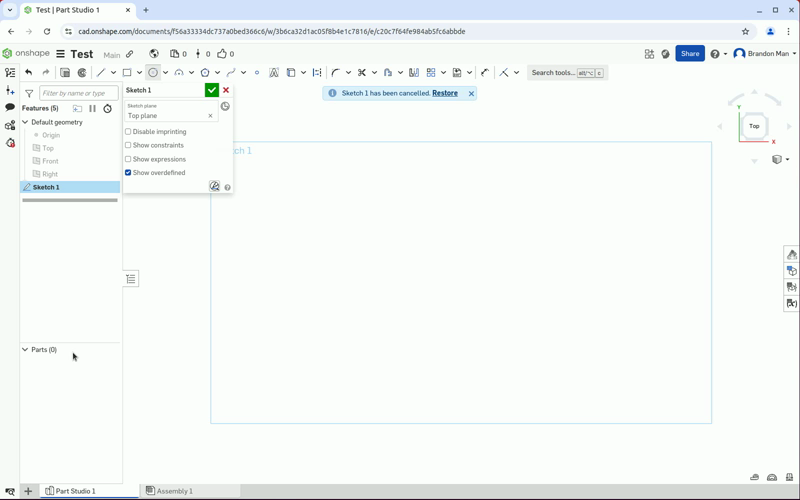
mouse_move(460, 282)
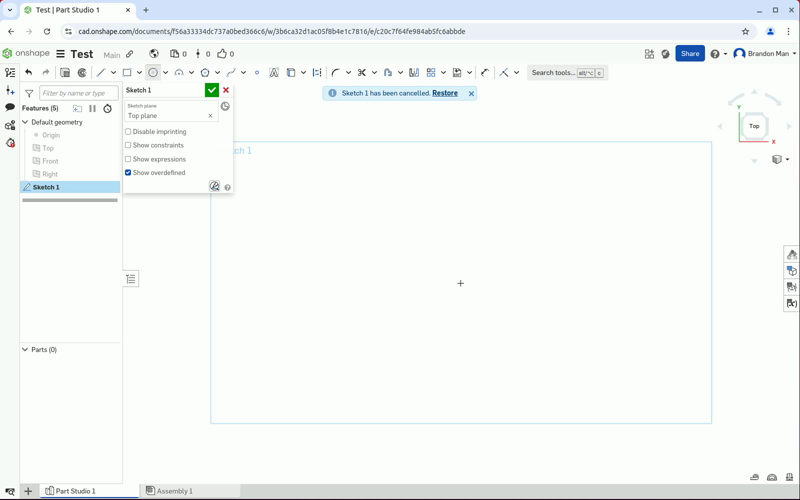
click(460, 282)
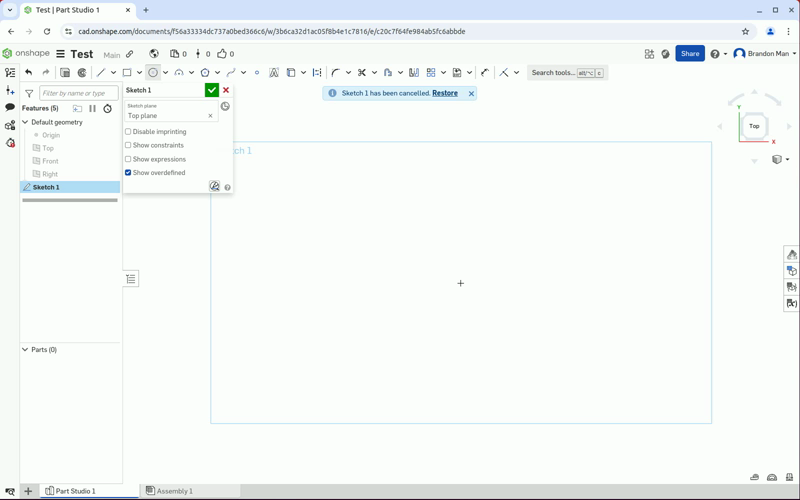
key_up(shift)
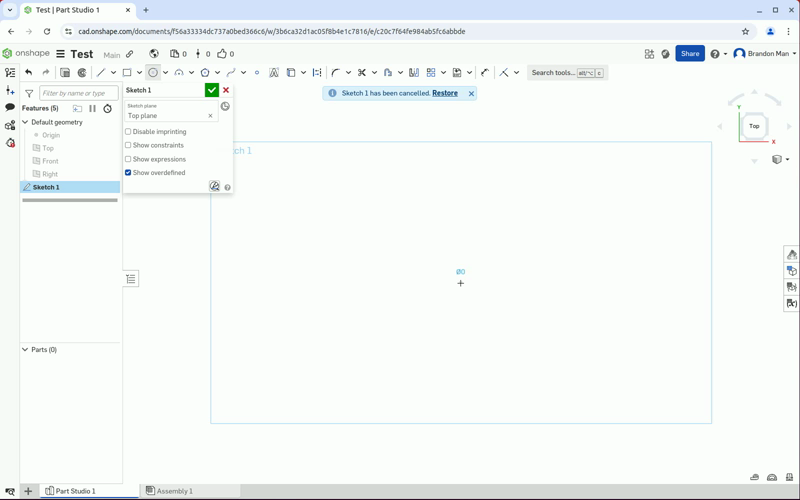
mouse_move(491, 282)
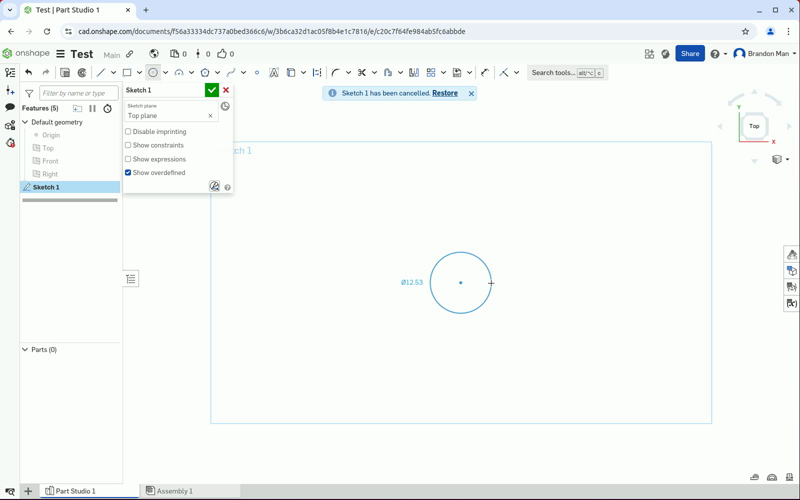
click(491, 282)
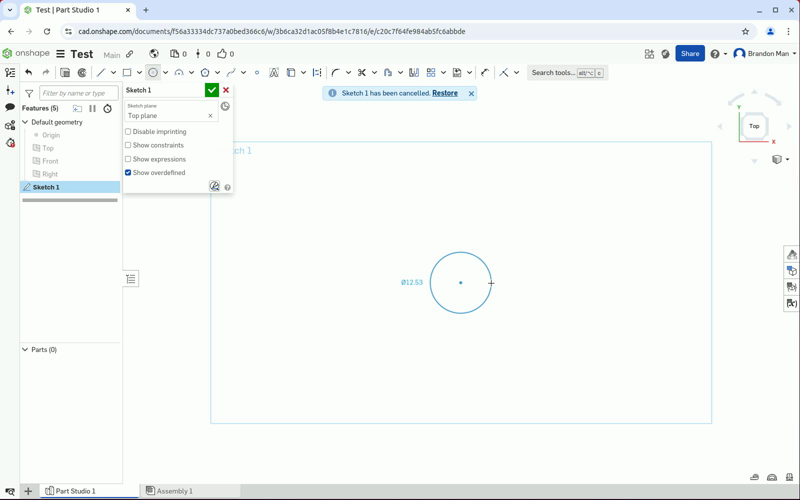
key(esc)
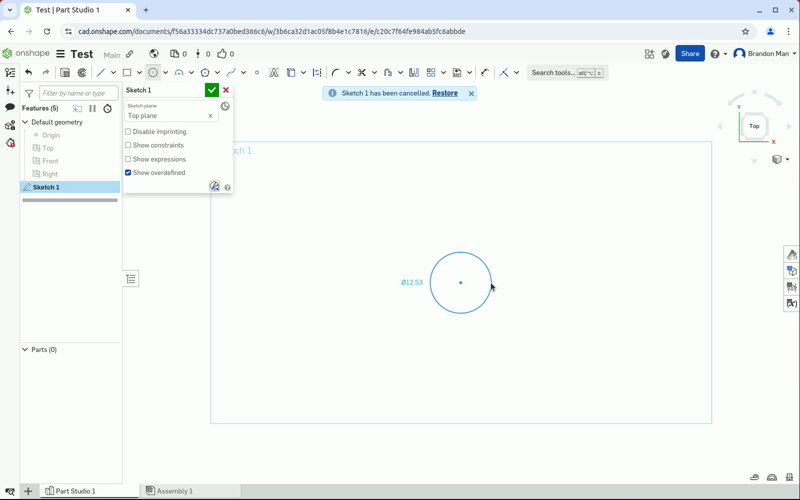
key(c)
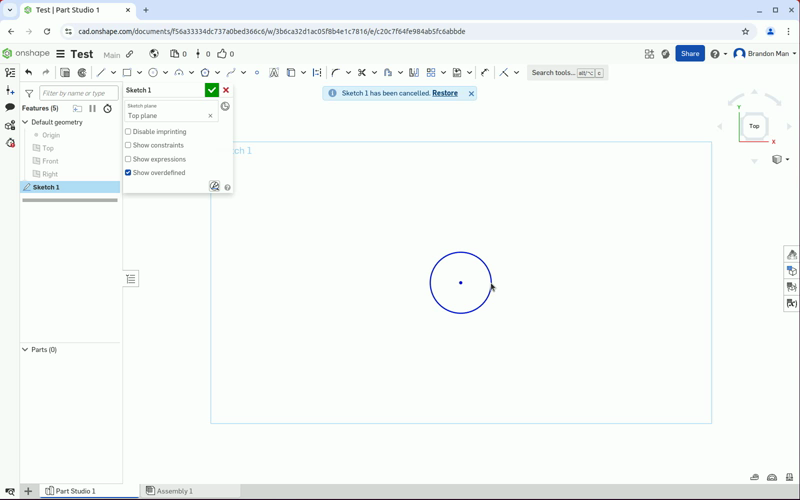
key_down(shift)
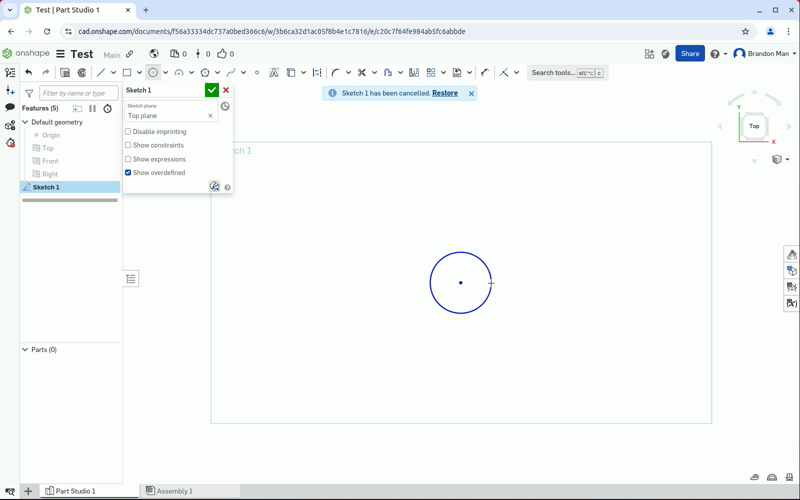
mouse_move(460, 282)
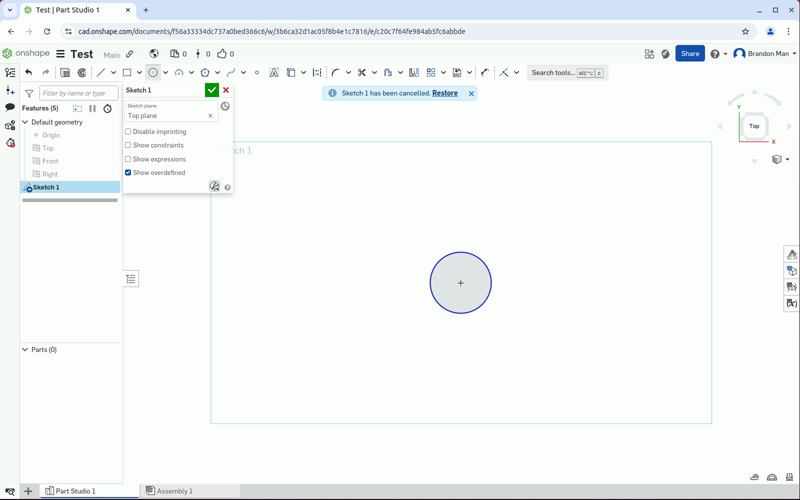
click(460, 282)
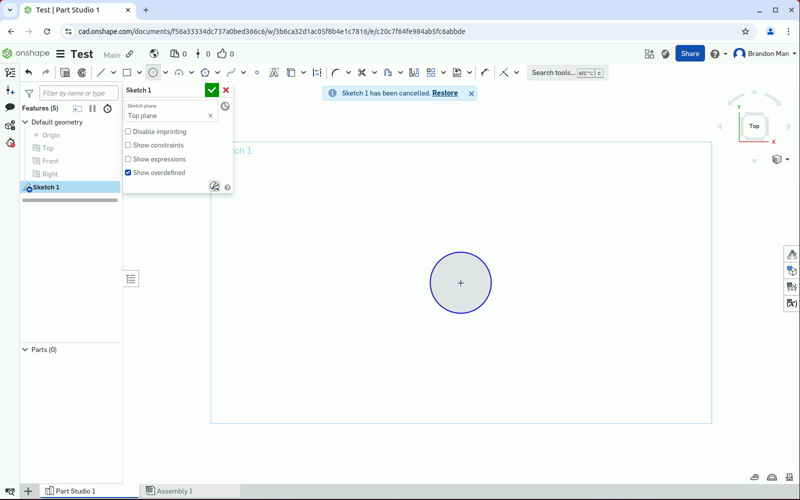
key_up(shift)
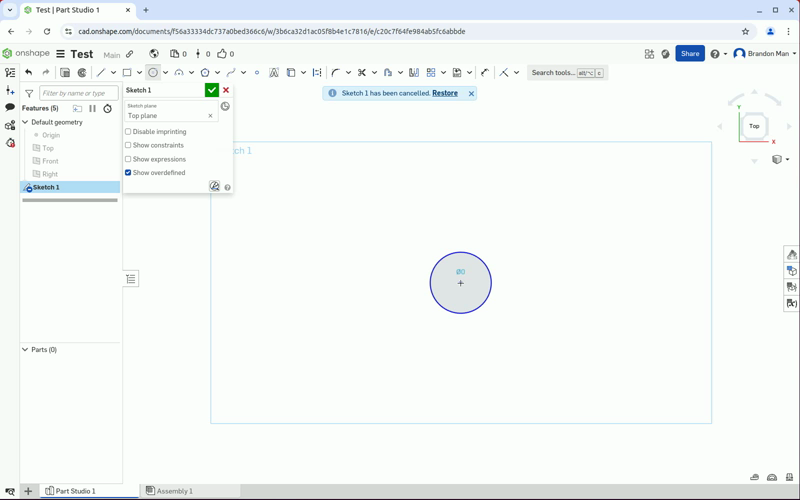
mouse_move(482, 282)
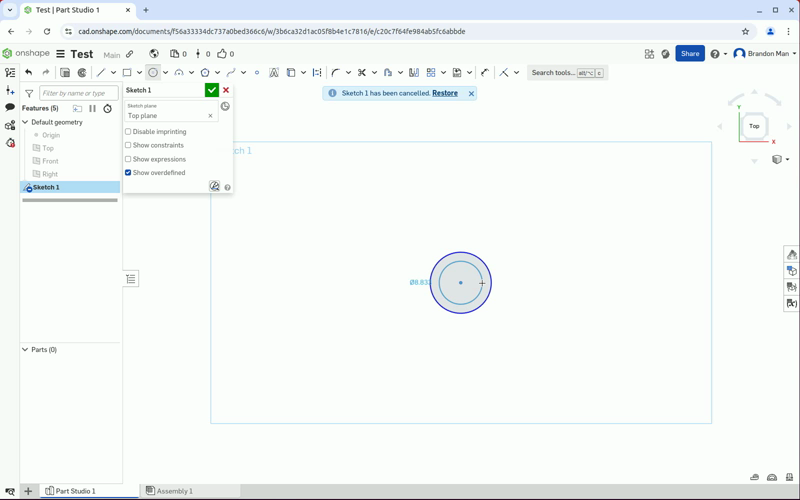
click(482, 282)
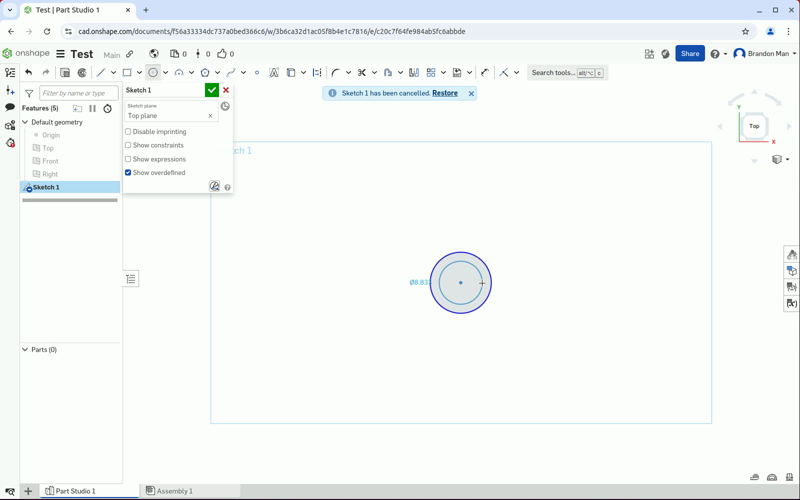
key(esc)
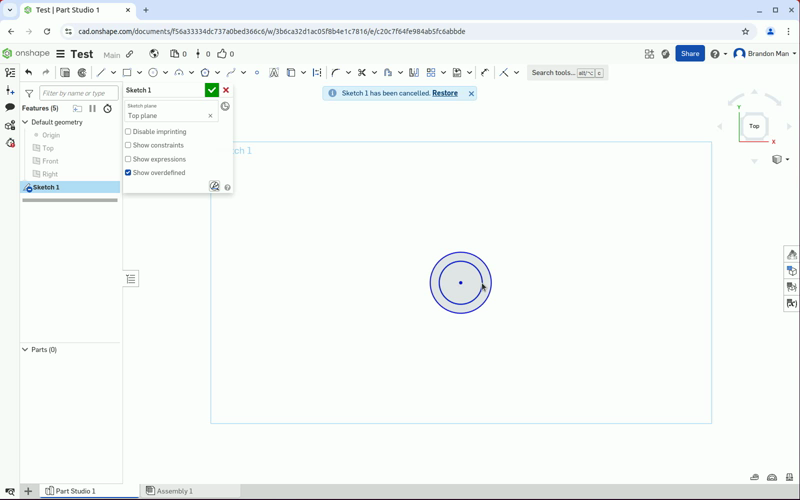
mouse_move(487, 273)
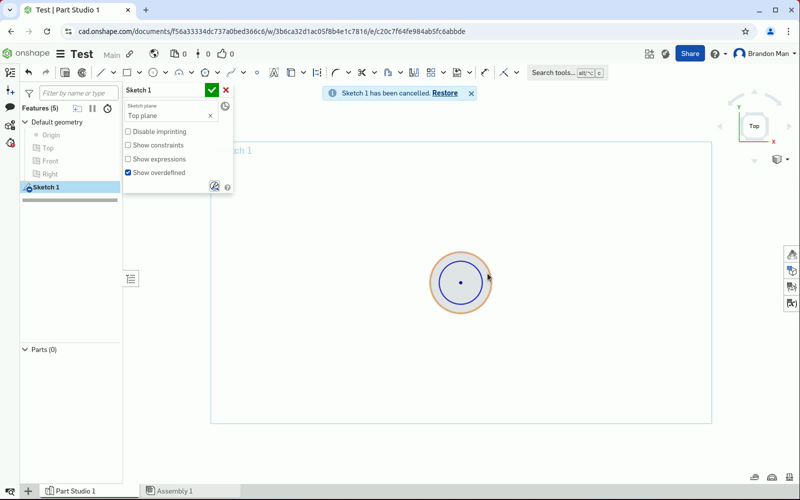
scroll(6)
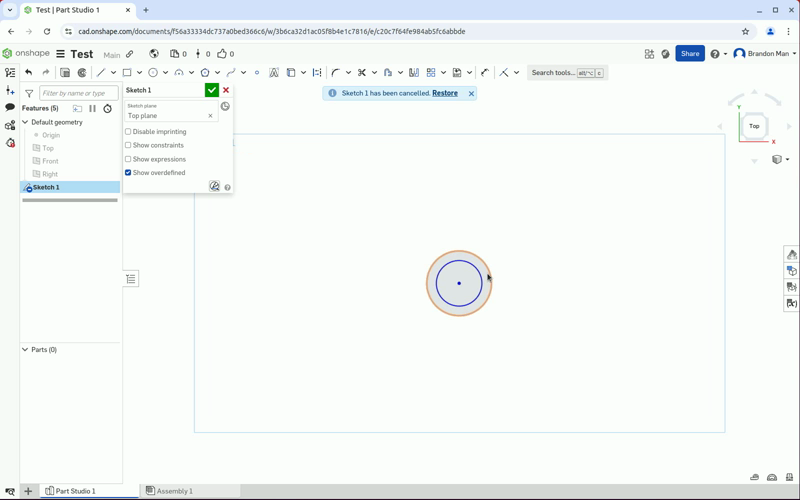
scroll(6)
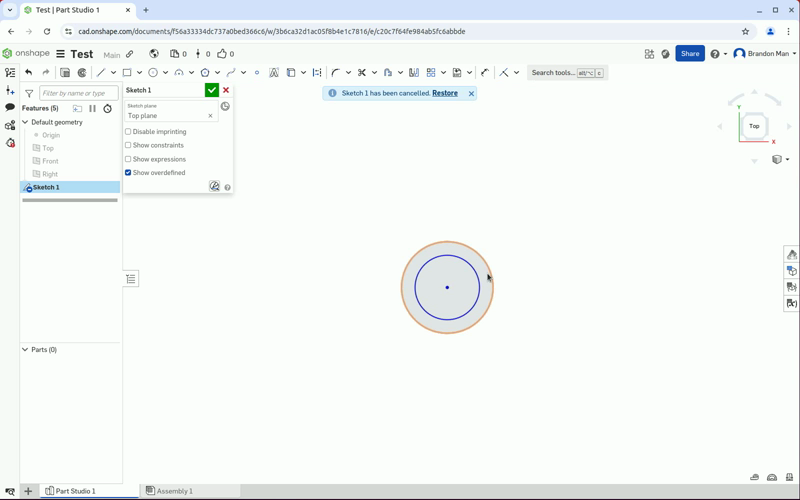
scroll(6)
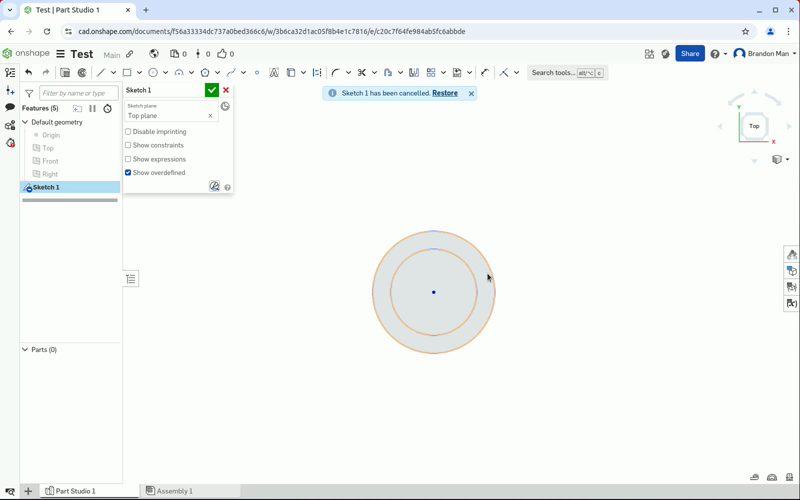
scroll(6)
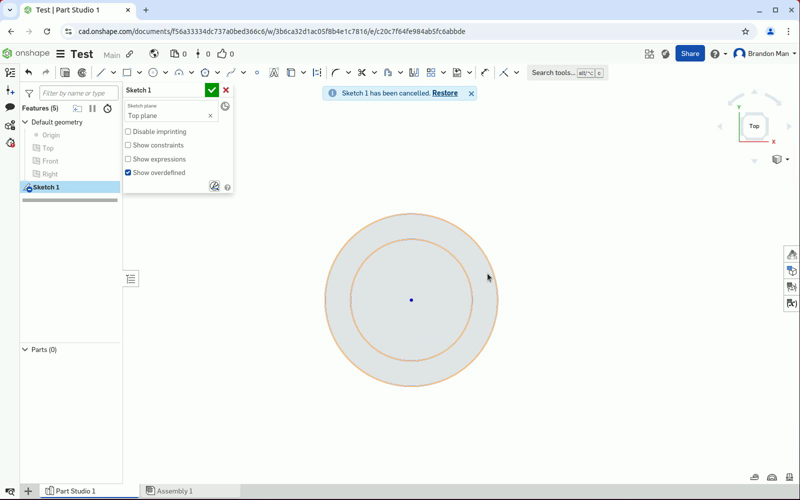
scroll(6)
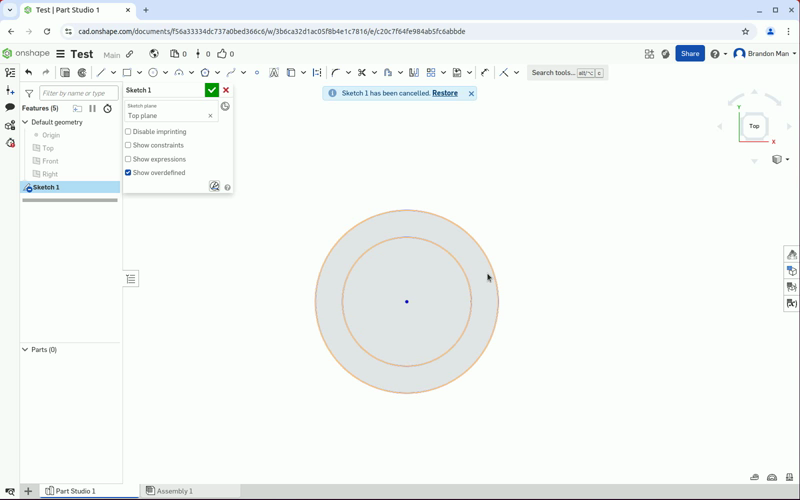
scroll(6)
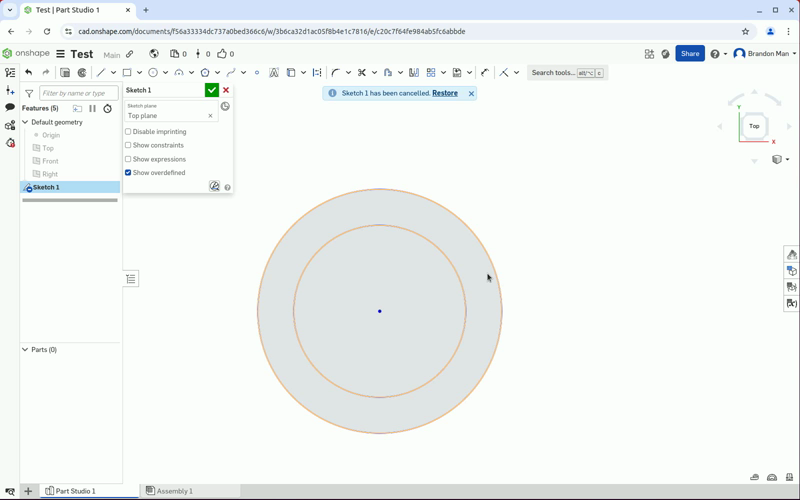
scroll(6)
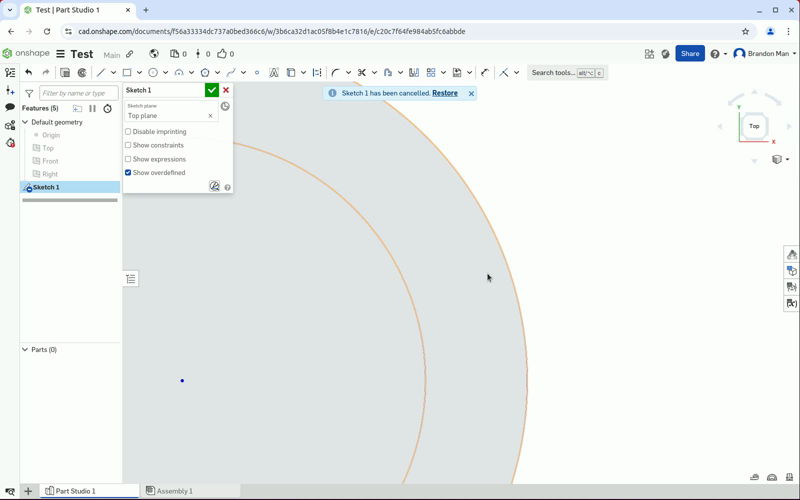
click(487, 273)
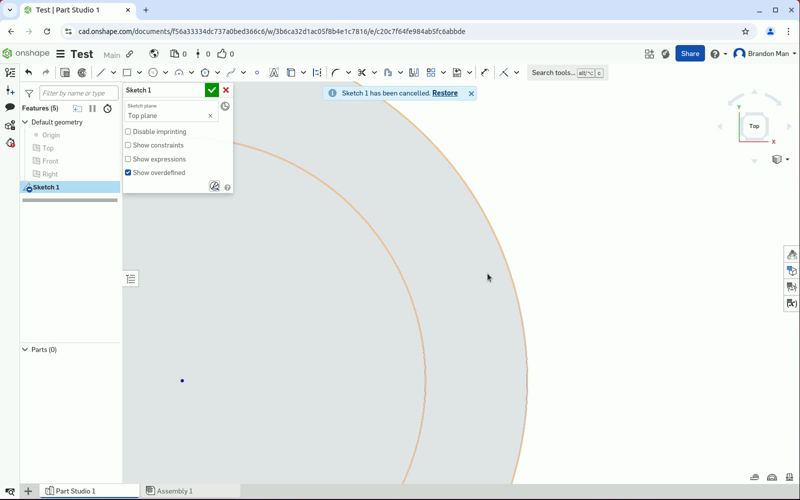
scroll(-6)
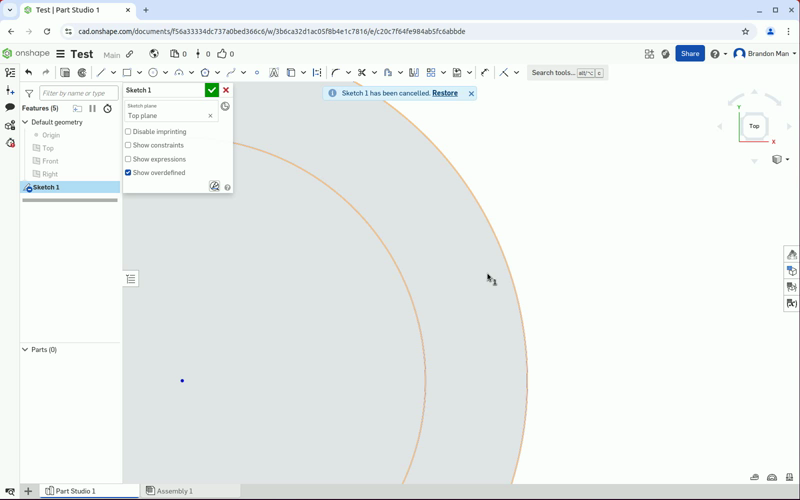
scroll(-6)
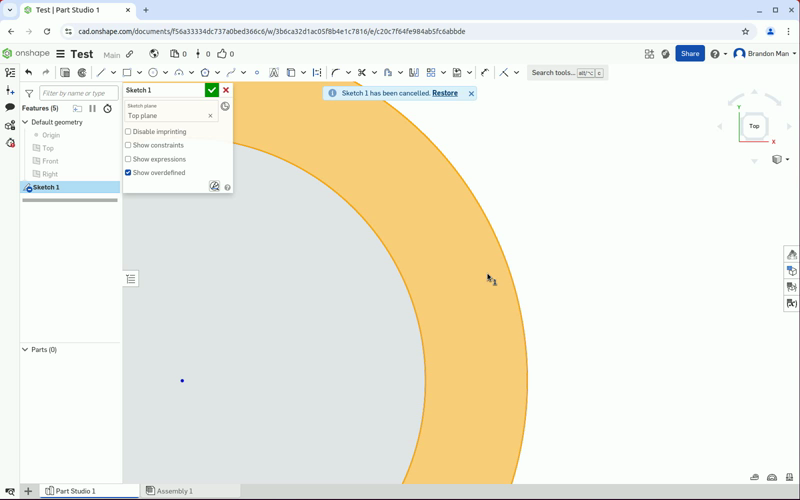
scroll(-6)
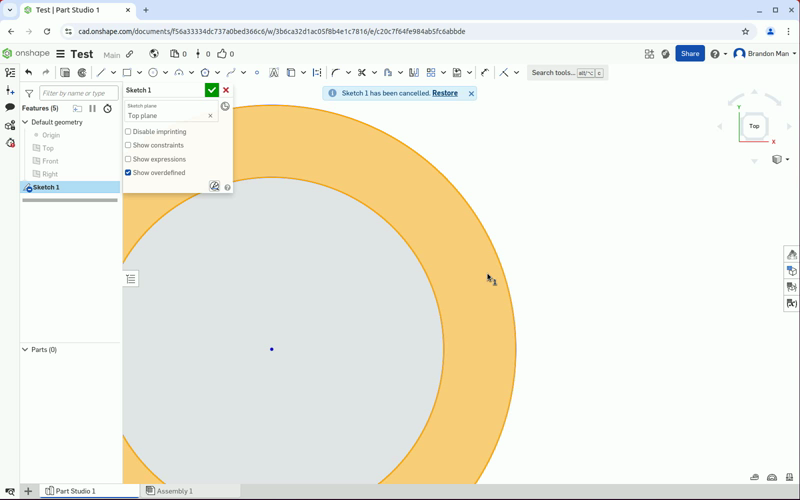
scroll(-6)
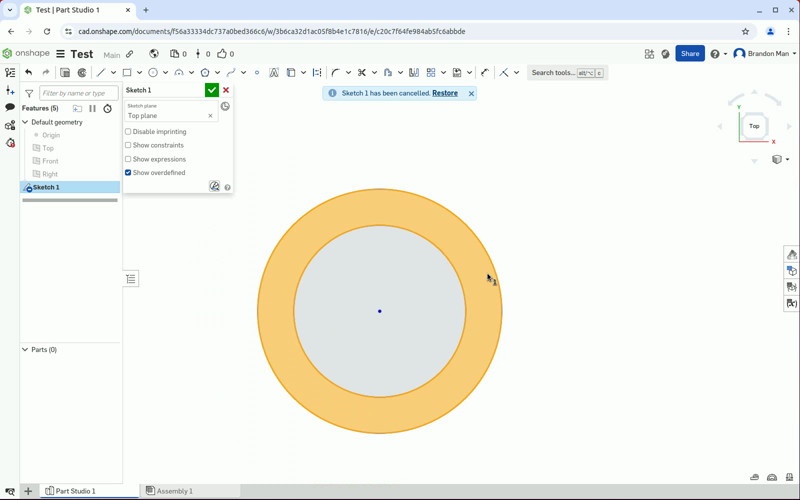
scroll(-6)
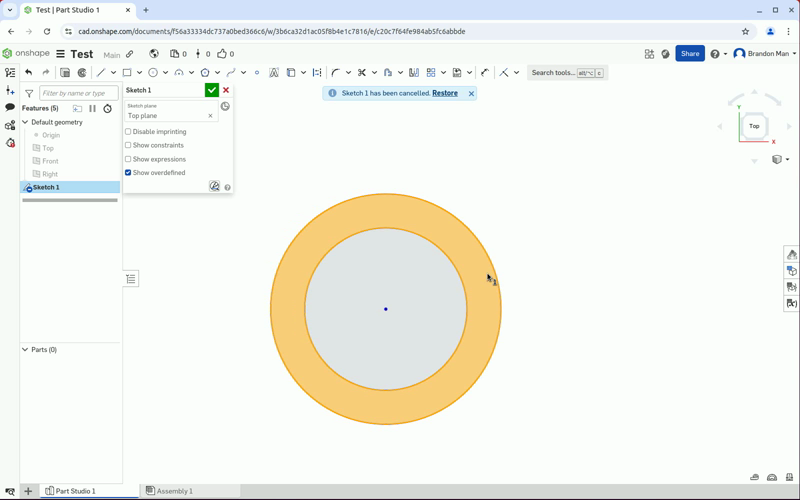
scroll(-6)
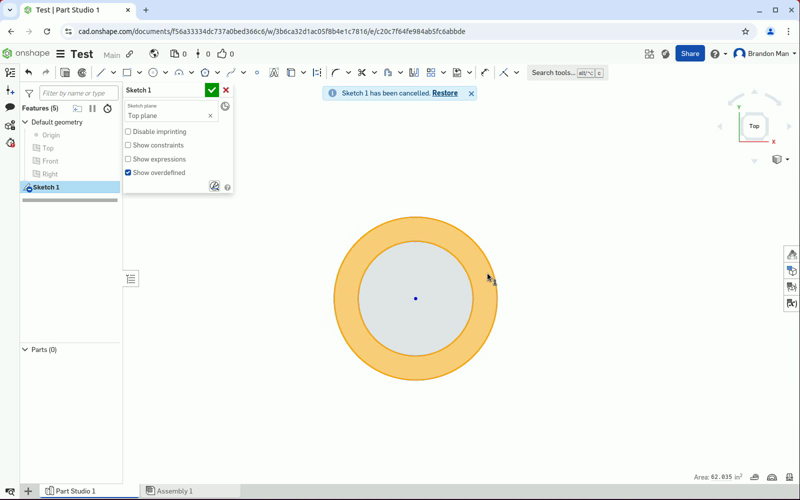
scroll(-6)
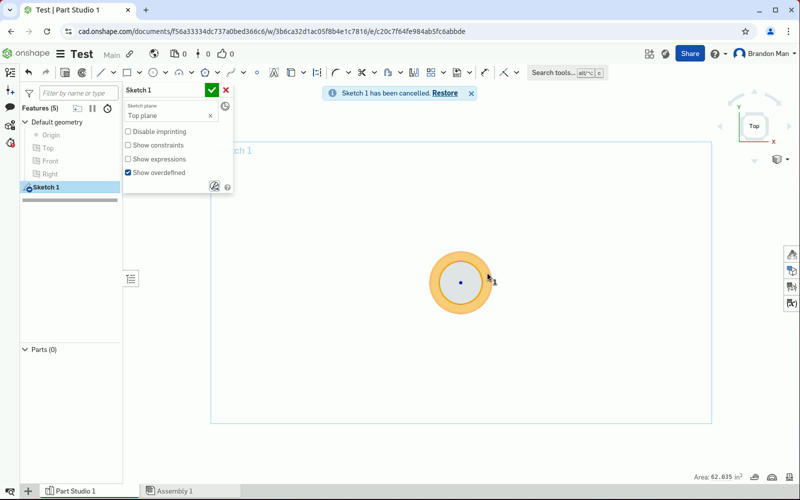
mouse_move(73, 352)
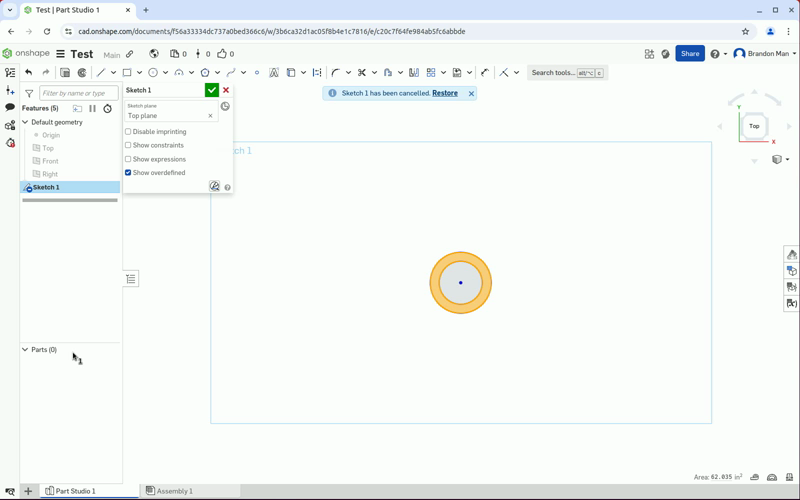
key(shift+y)
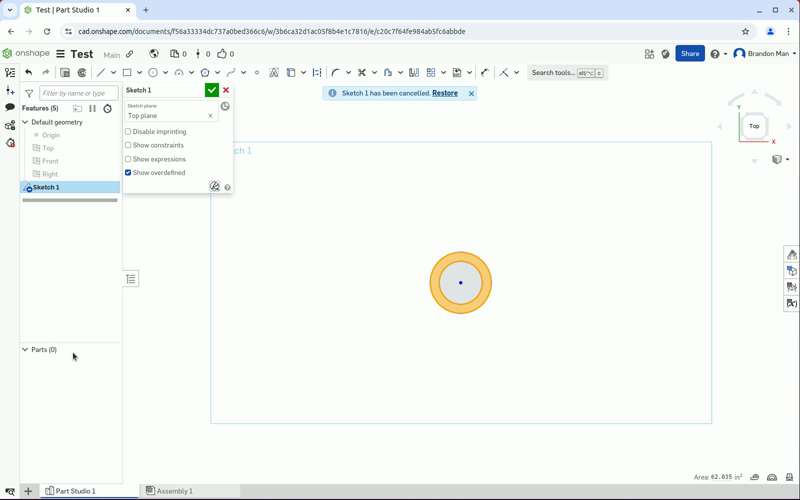
key(shift+e)
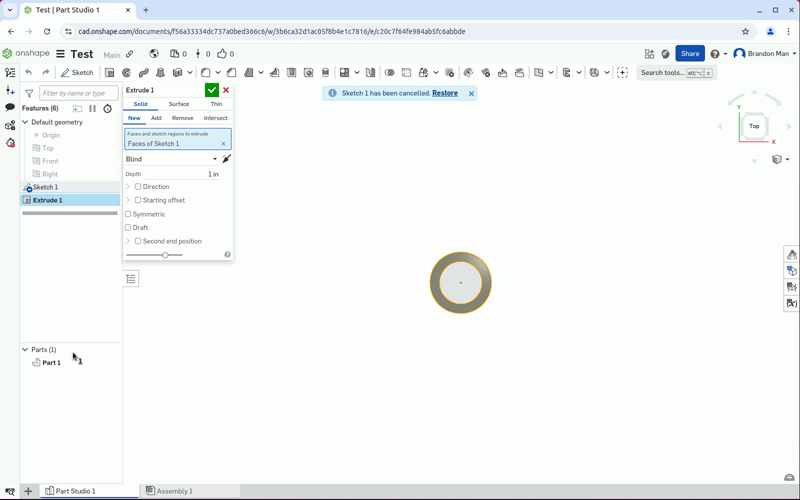
mouse_move(143, 106)
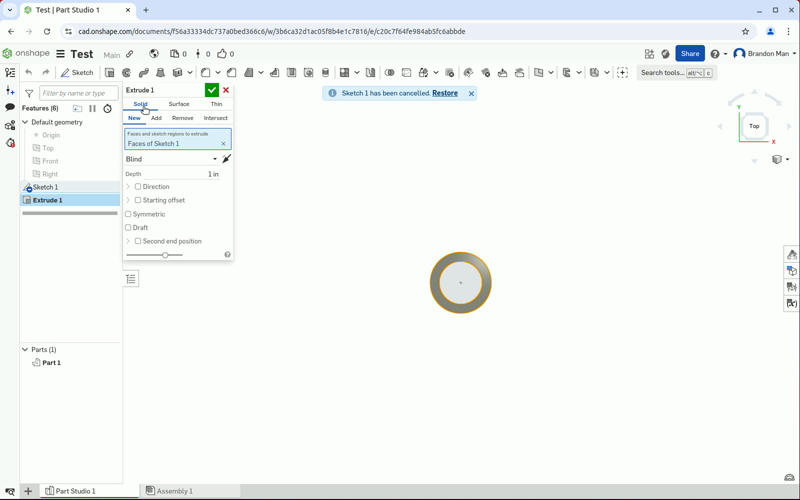
click(143, 106)
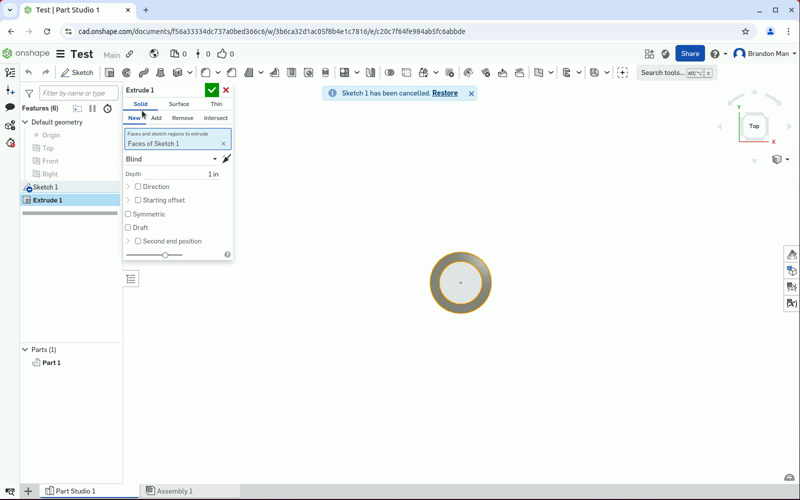
mouse_move(137, 120)
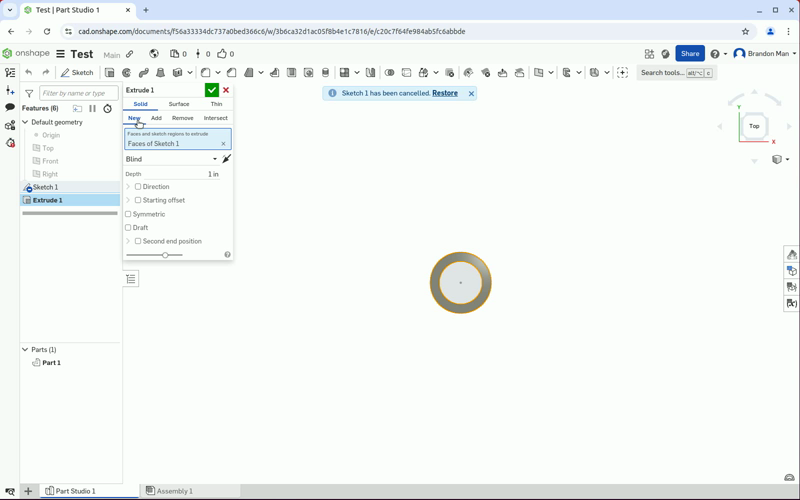
click(137, 120)
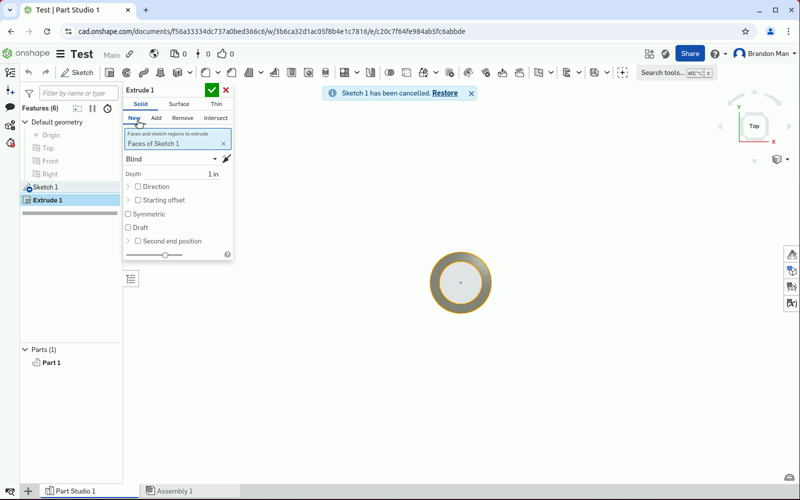
key(tab, 4)
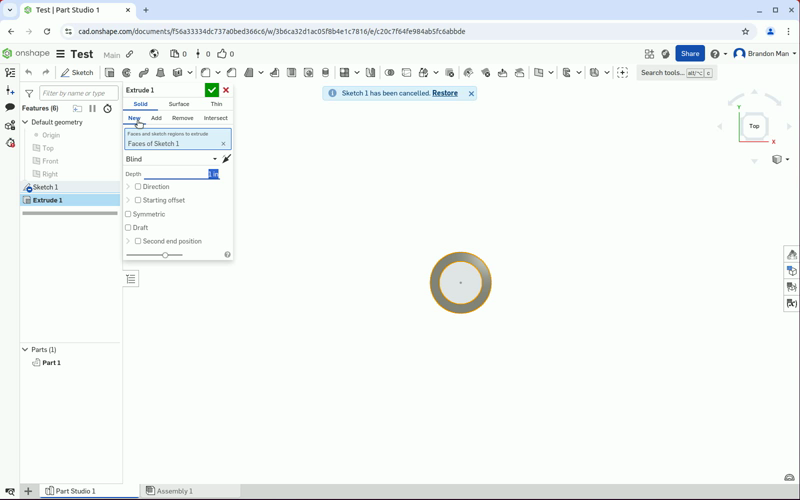
text(2.648)
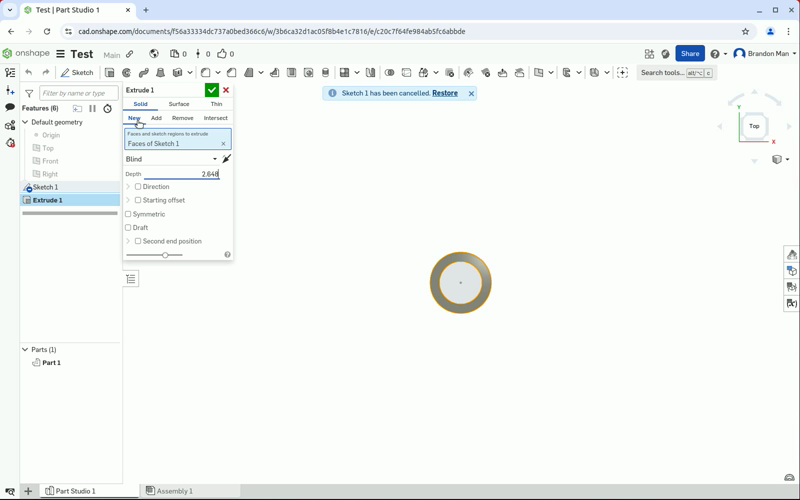
key(enter)
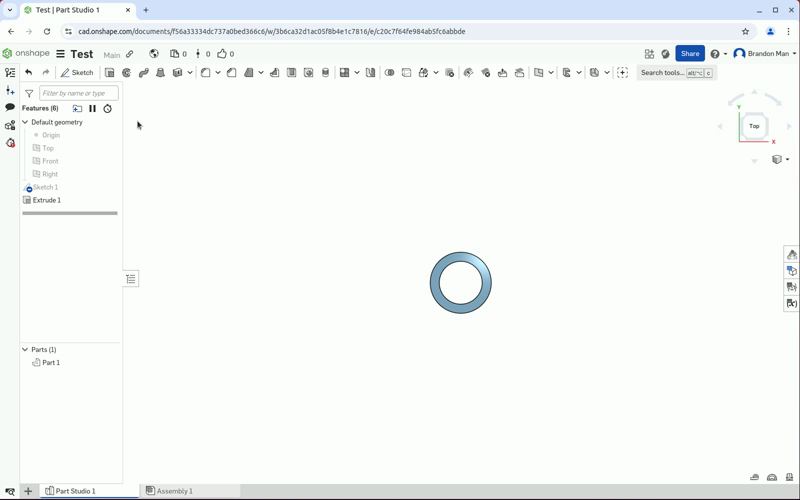
key(shift+h)
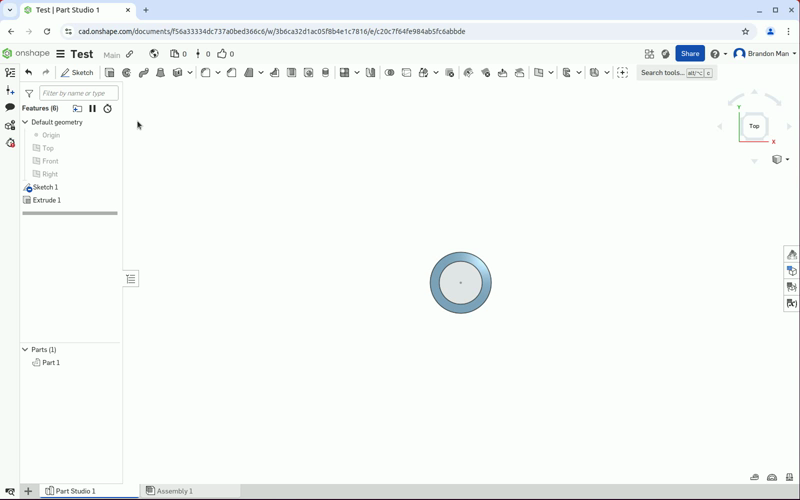
key(shift+h)
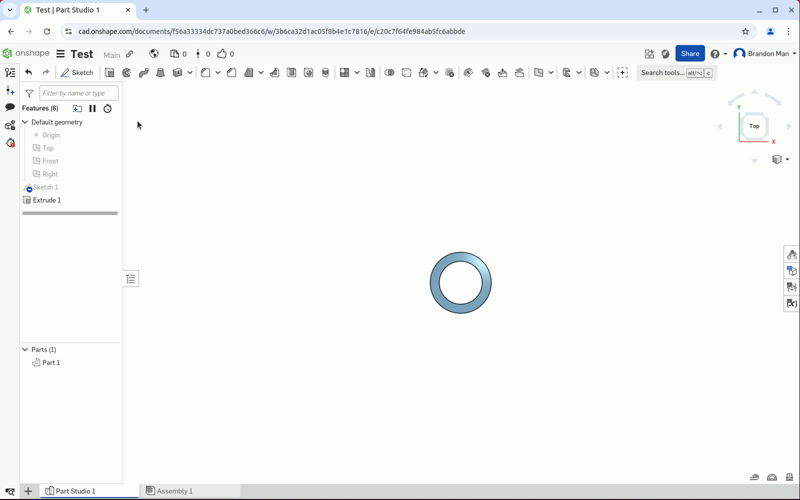
mouse_move(73, 189)
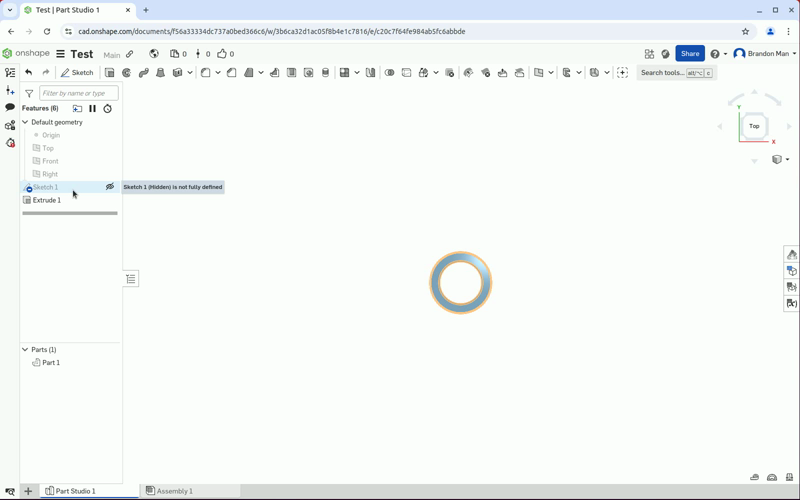
click(73, 189)
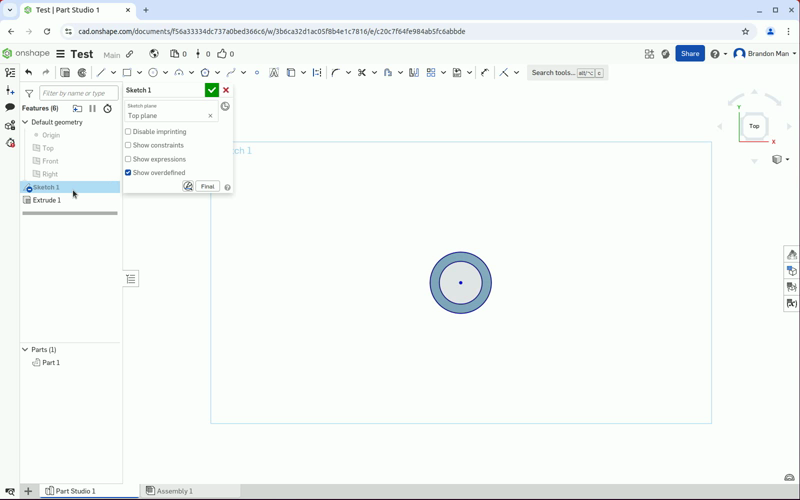
mouse_move(229, 92)
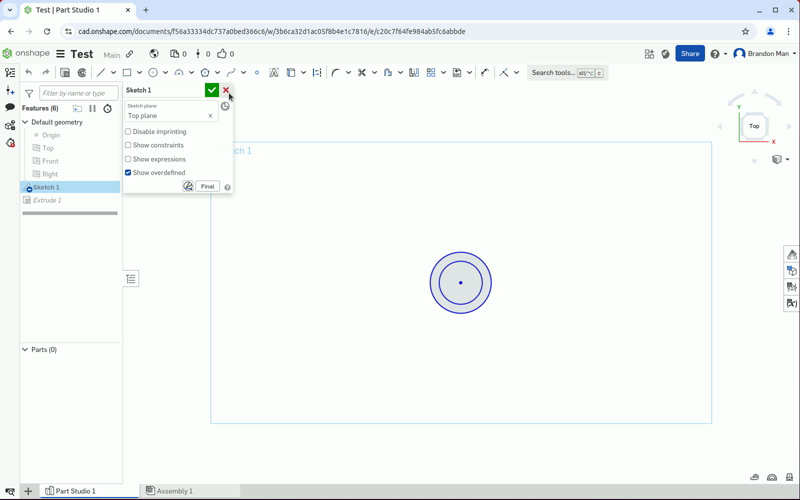
click(229, 92)
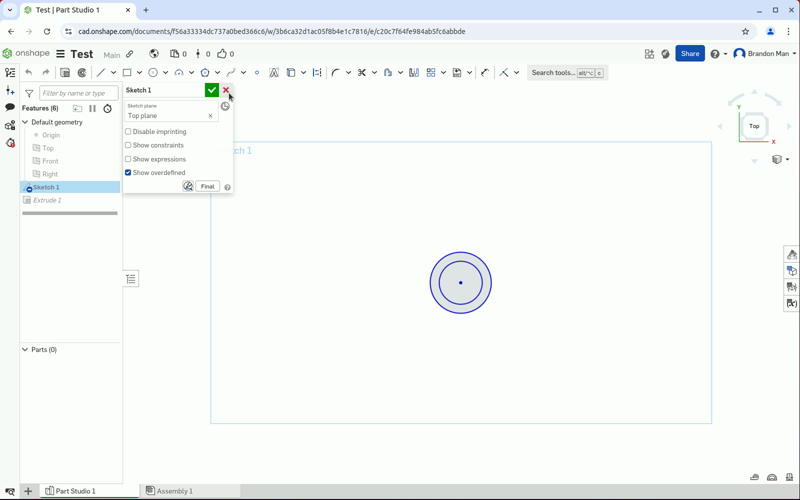
key(shift+s)
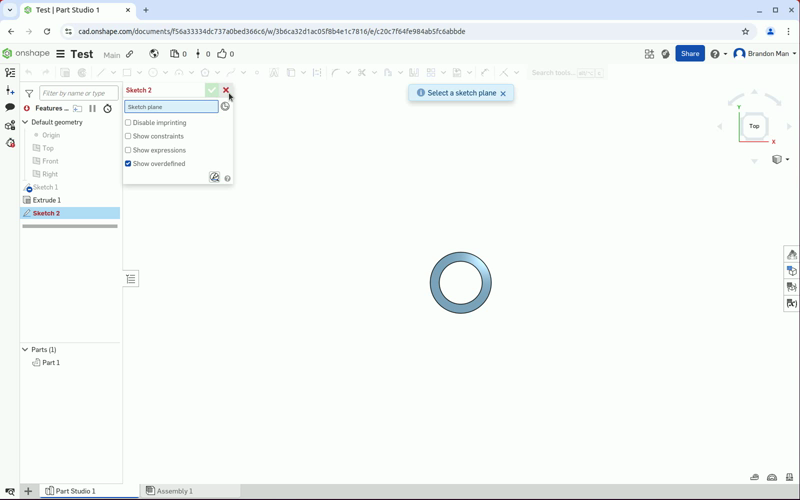
mouse_move(73, 150)
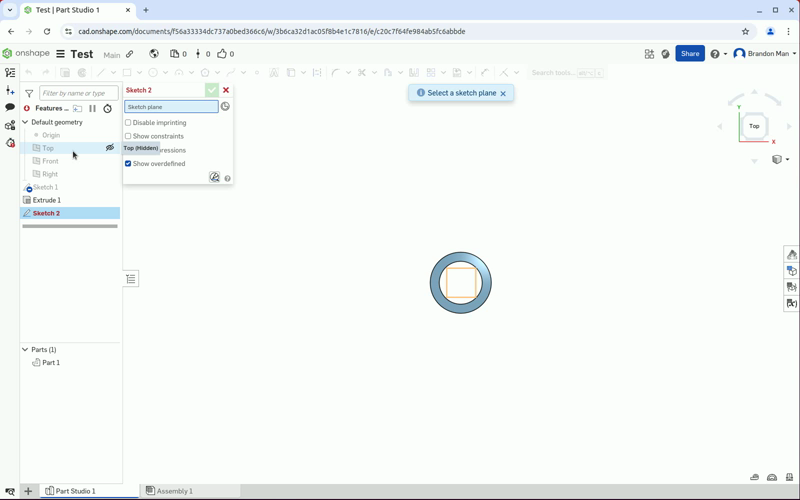
click(73, 150)
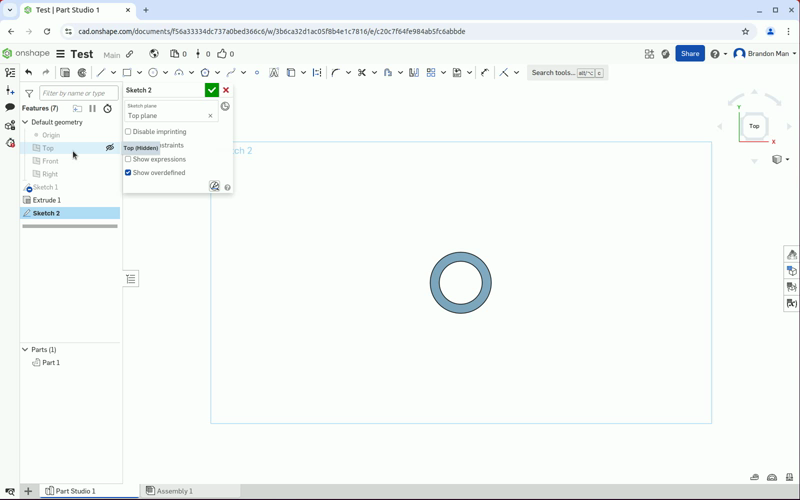
mouse_move(73, 352)
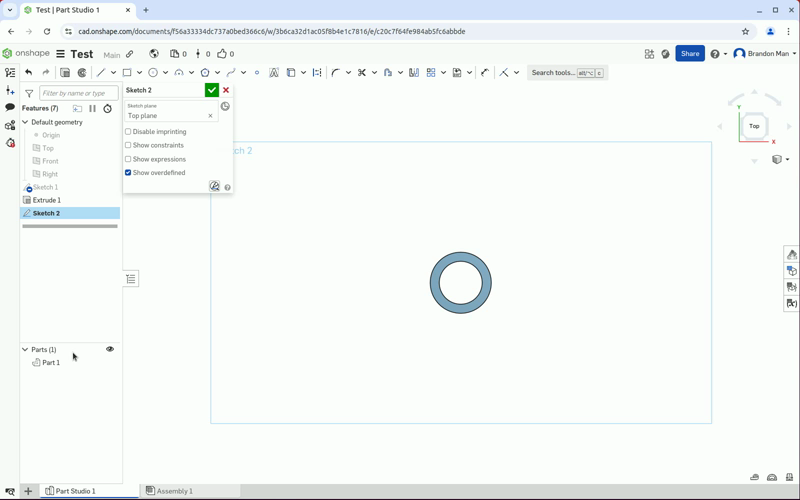
key(y)
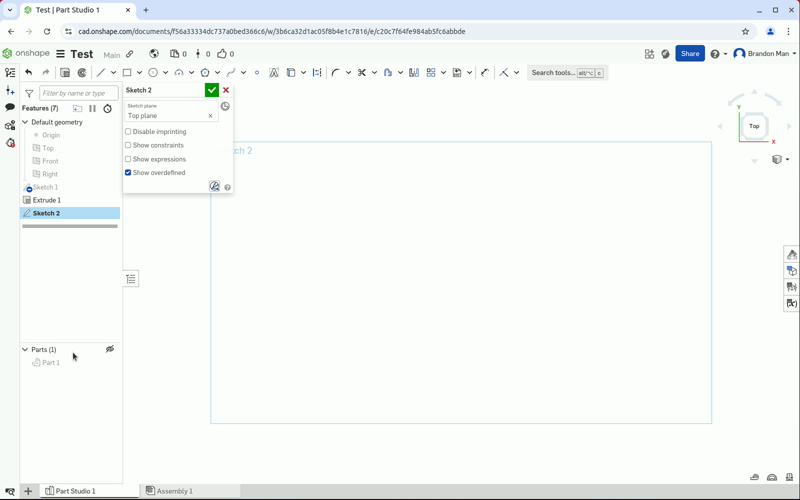
key(c)
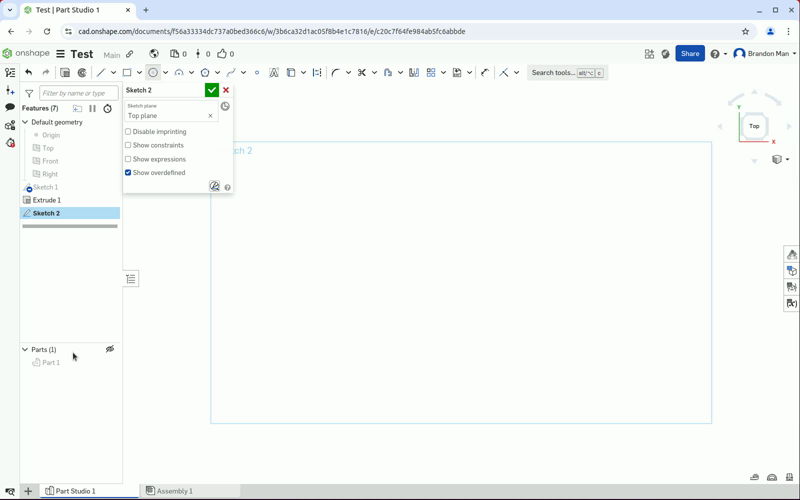
key_down(shift)
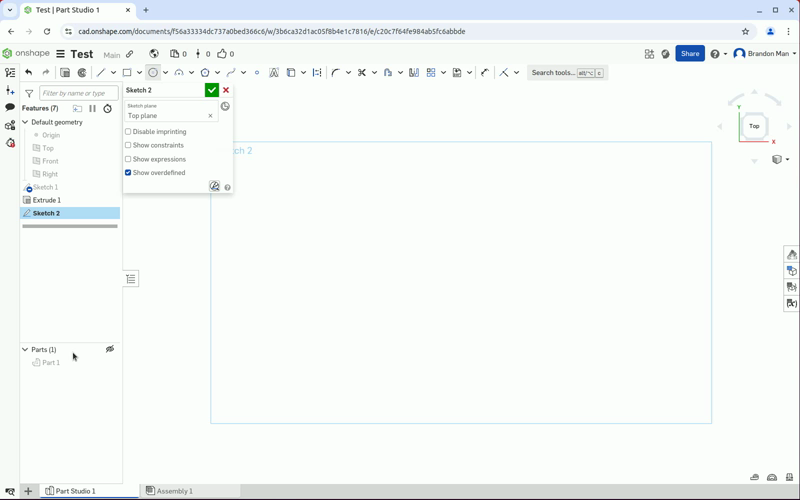
mouse_move(460, 200)
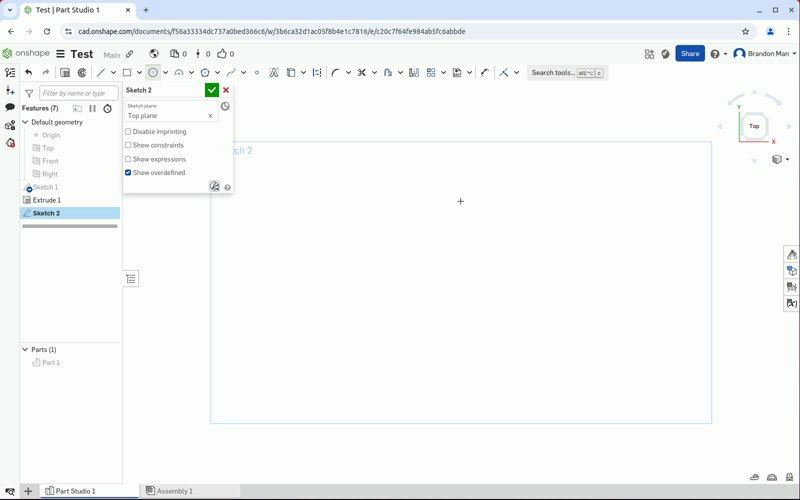
click(460, 200)
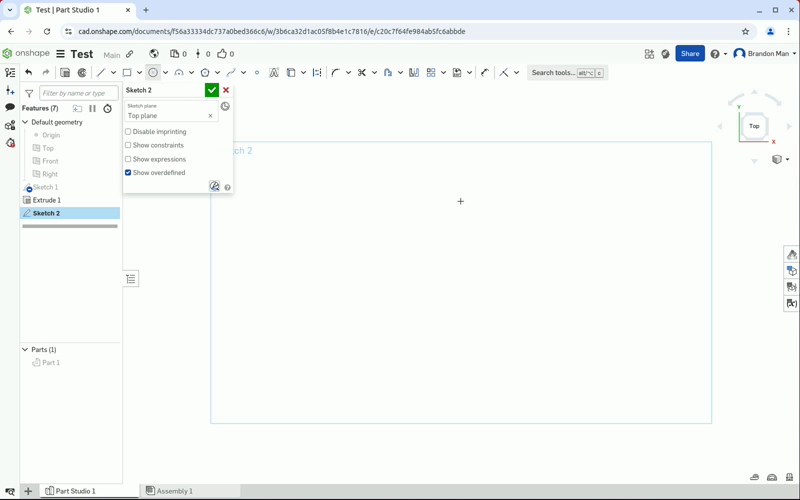
key_up(shift)
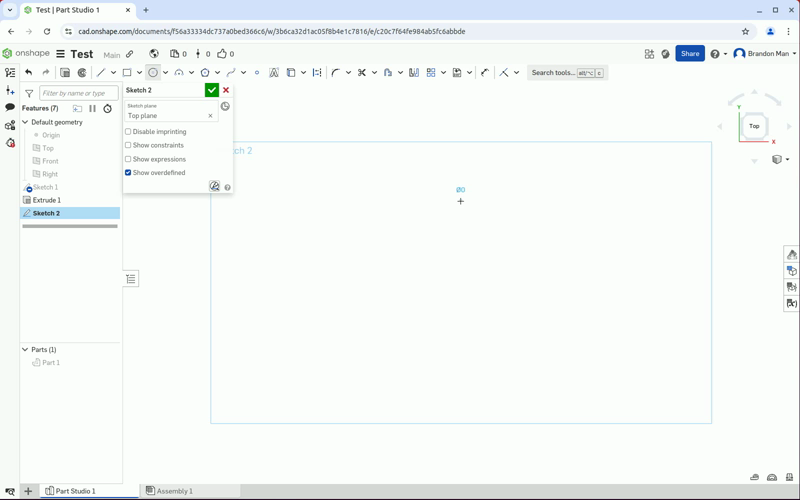
mouse_move(491, 200)
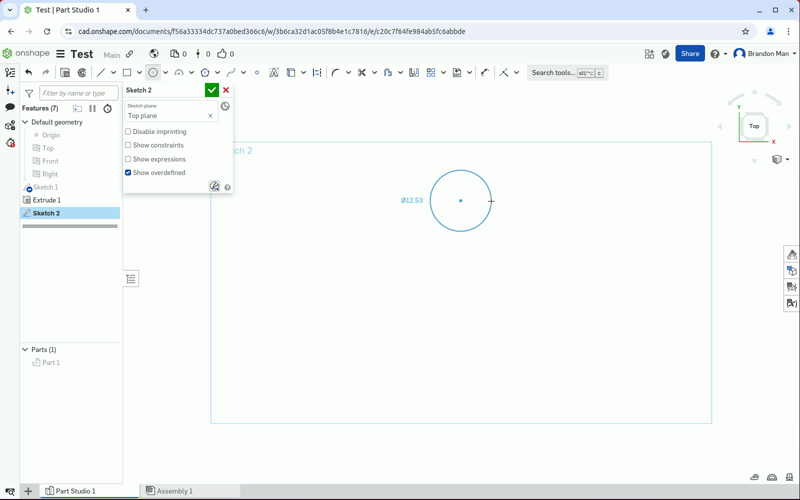
click(491, 200)
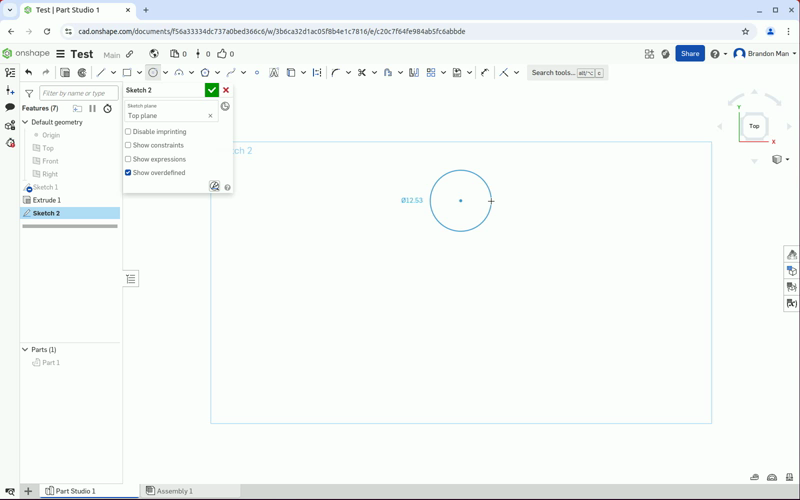
key(esc)
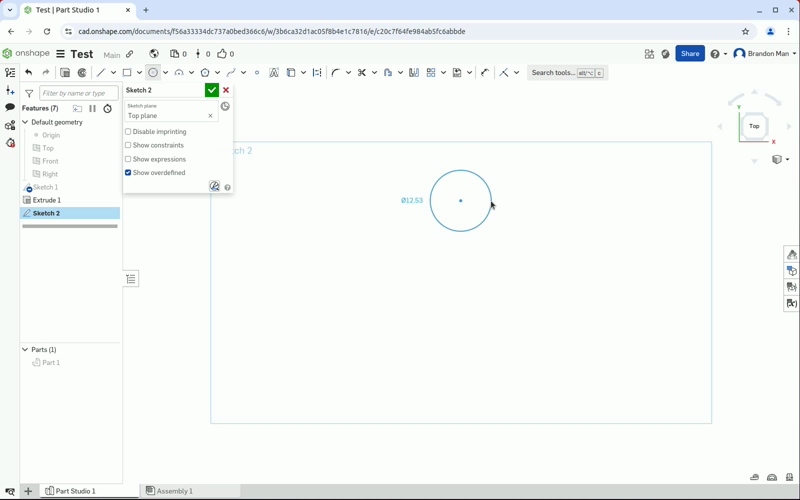
key(c)
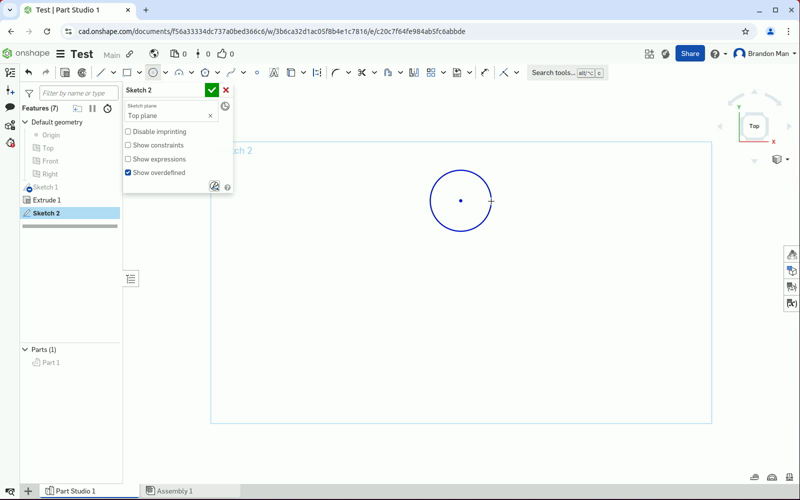
key_down(shift)
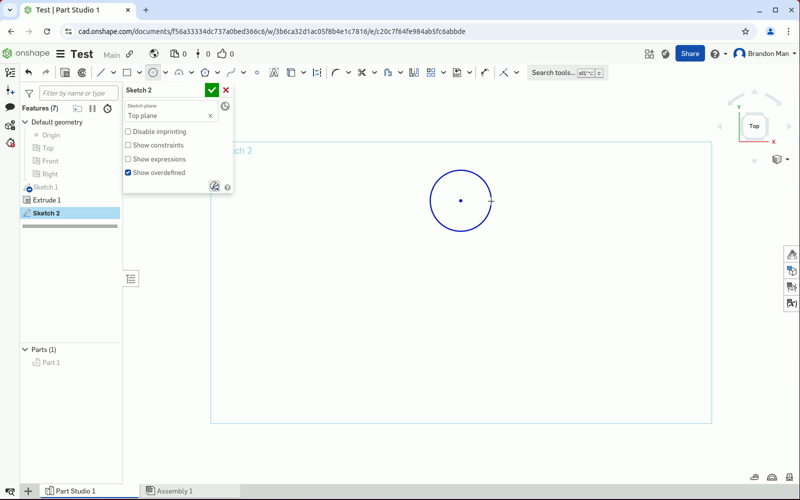
mouse_move(460, 200)
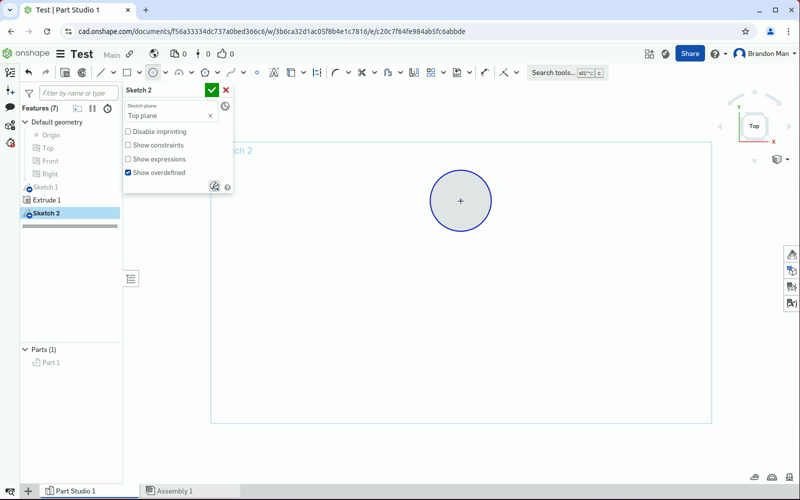
click(460, 200)
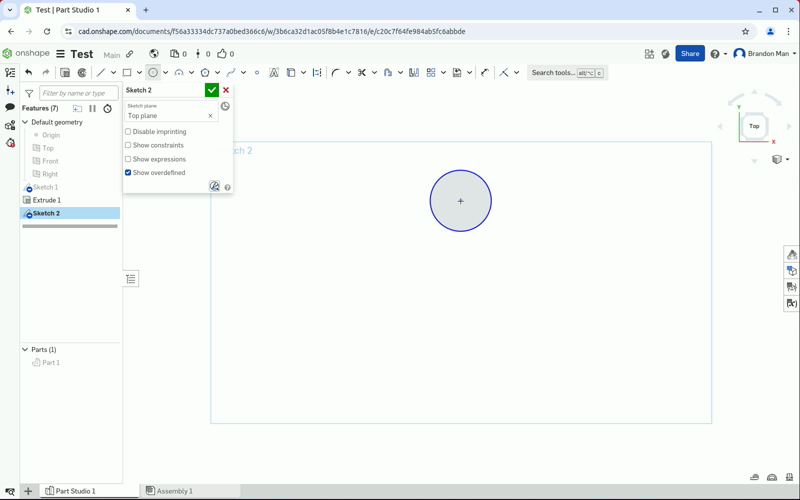
key_up(shift)
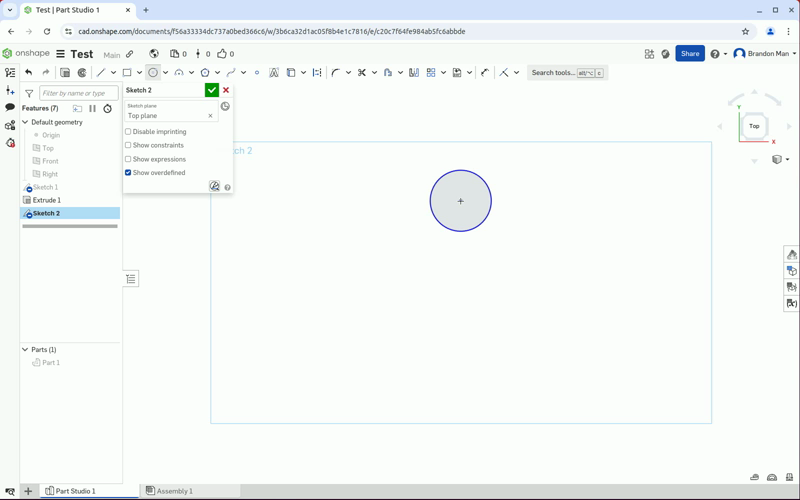
mouse_move(482, 200)
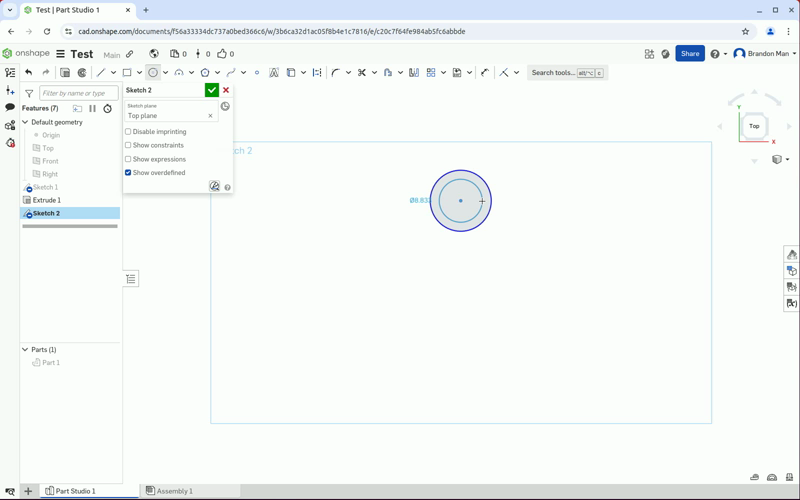
click(482, 200)
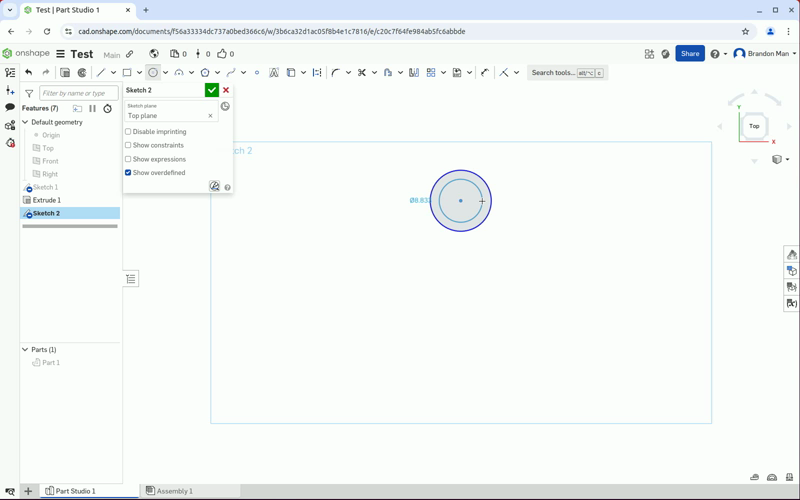
key(esc)
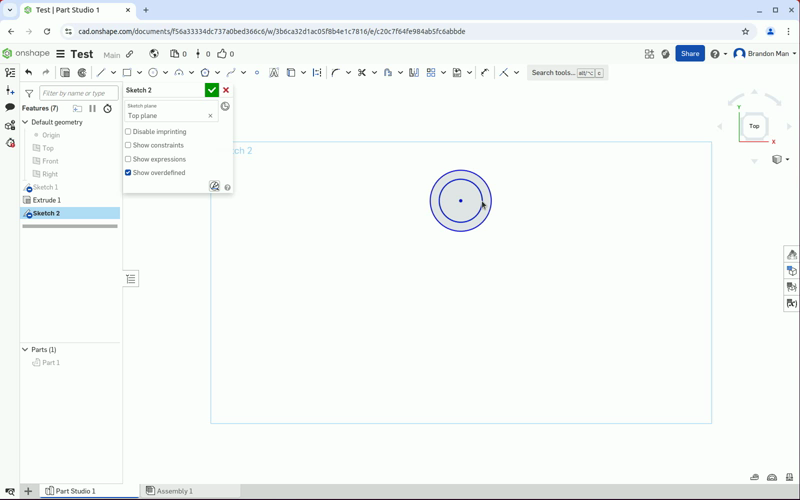
mouse_move(486, 209)
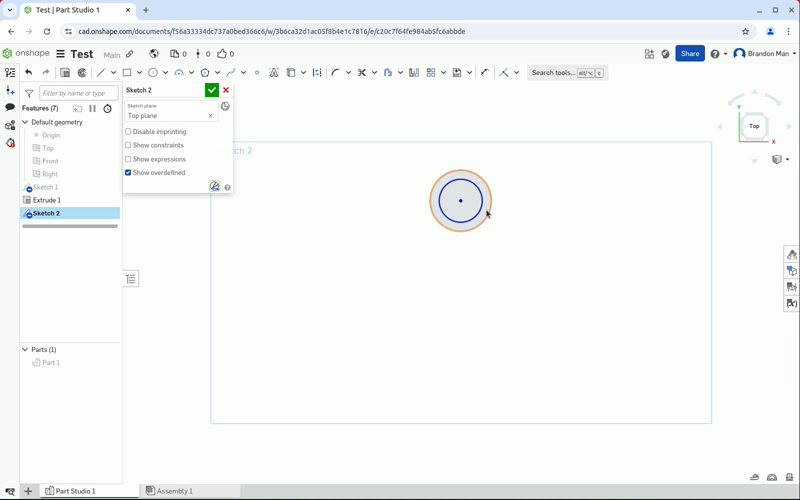
scroll(6)
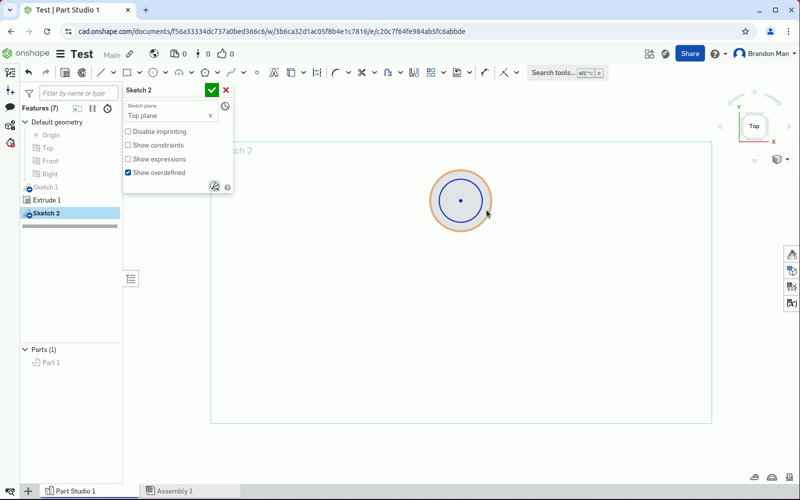
scroll(6)
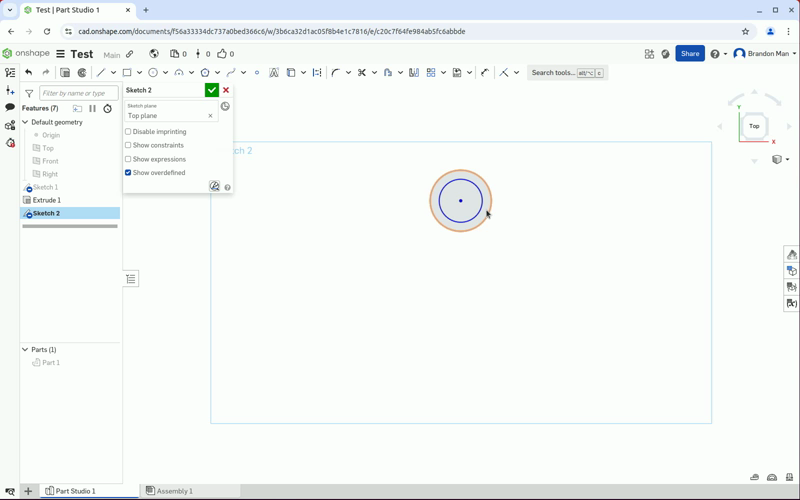
scroll(6)
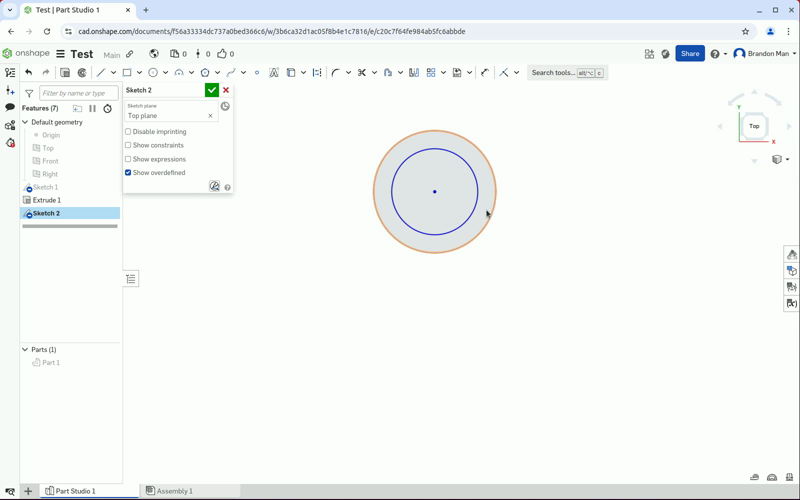
scroll(6)
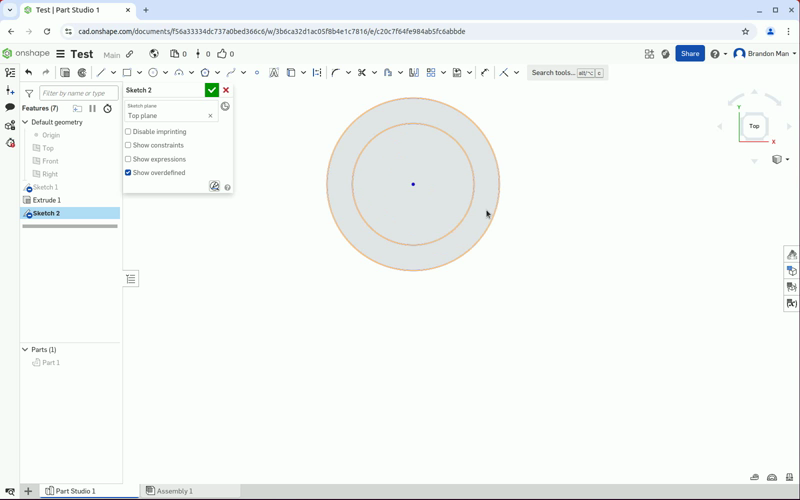
scroll(6)
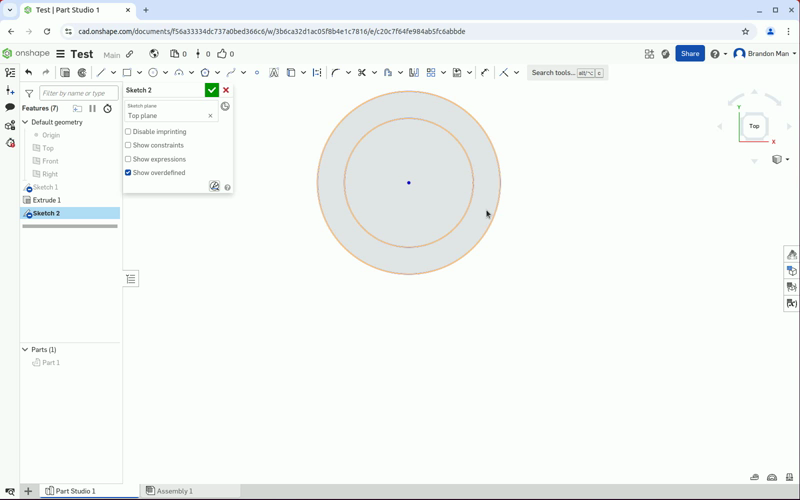
scroll(6)
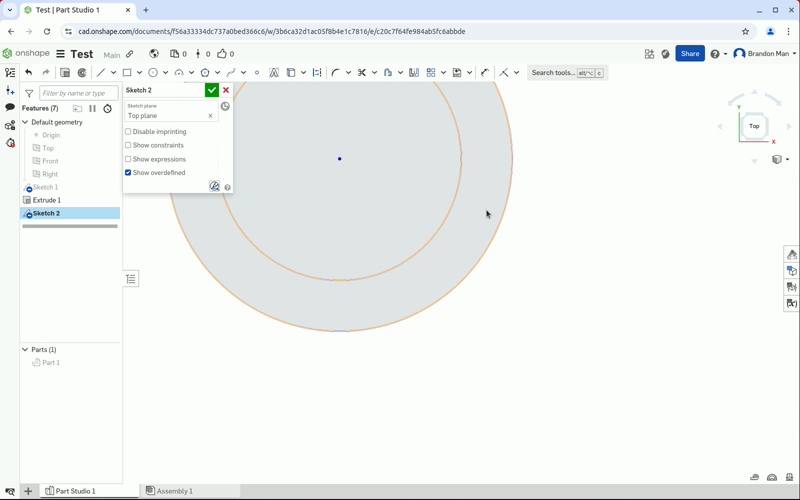
scroll(6)
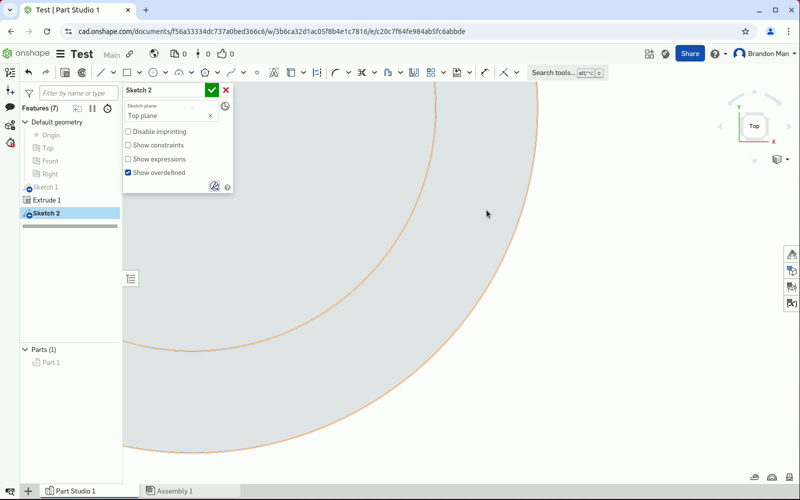
click(486, 209)
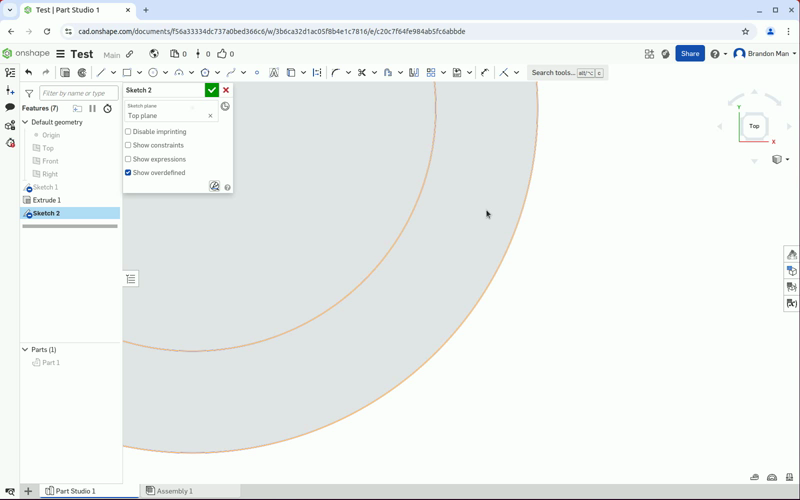
scroll(-6)
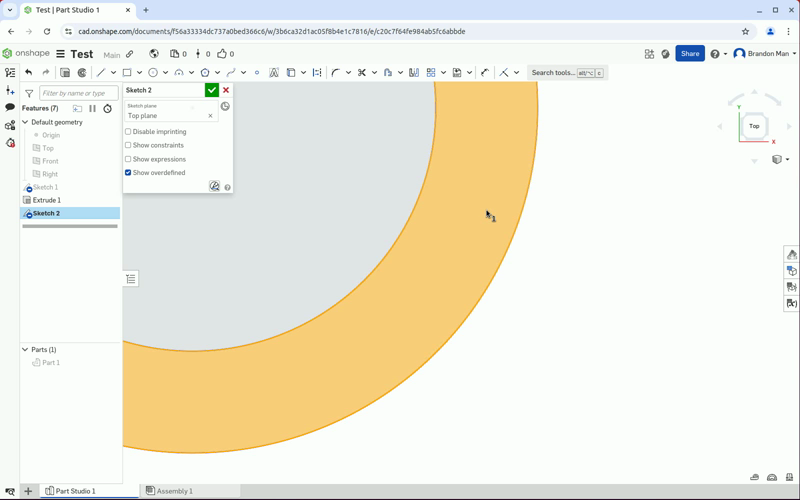
scroll(-6)
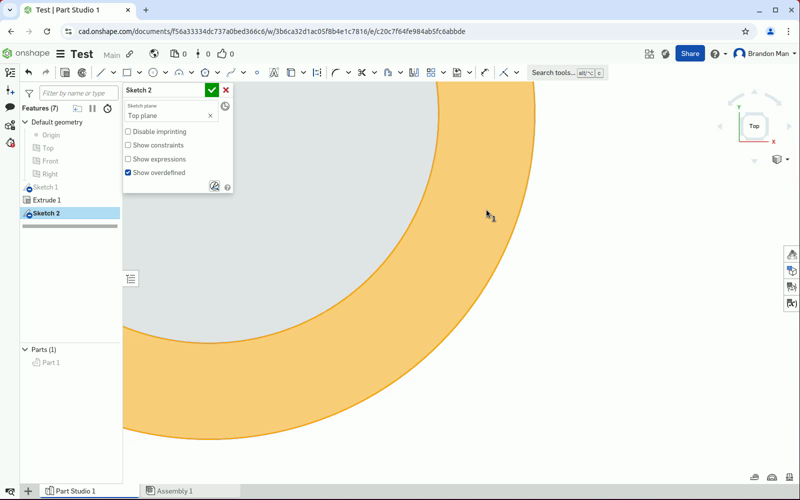
scroll(-6)
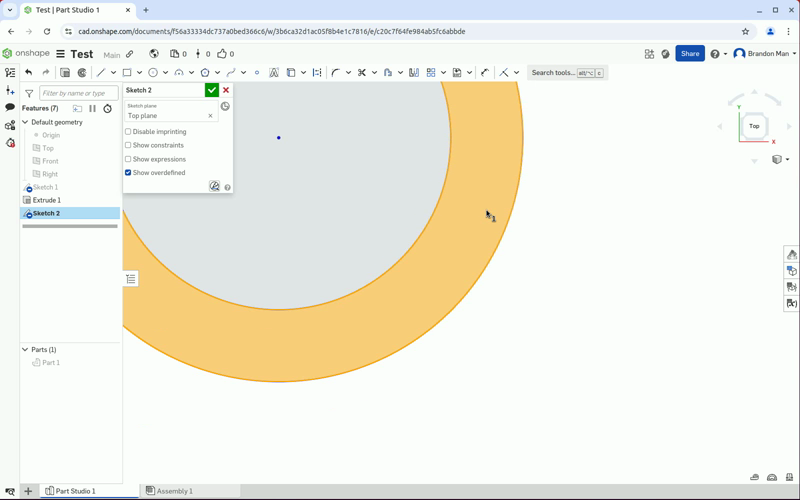
scroll(-6)
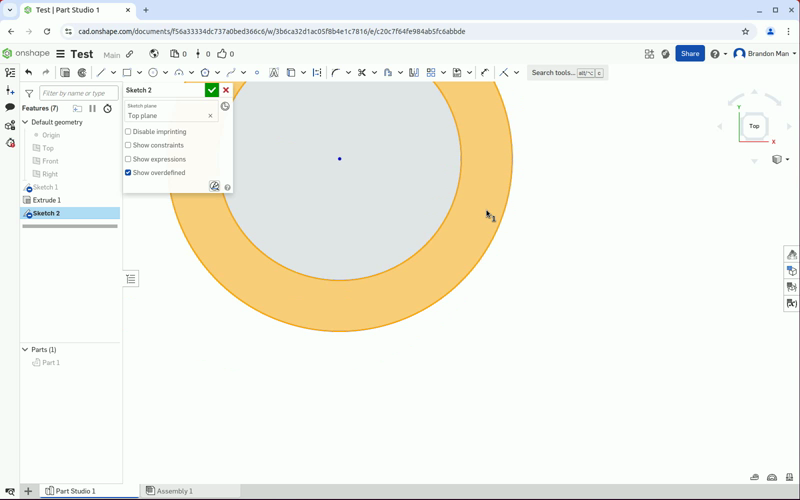
scroll(-6)
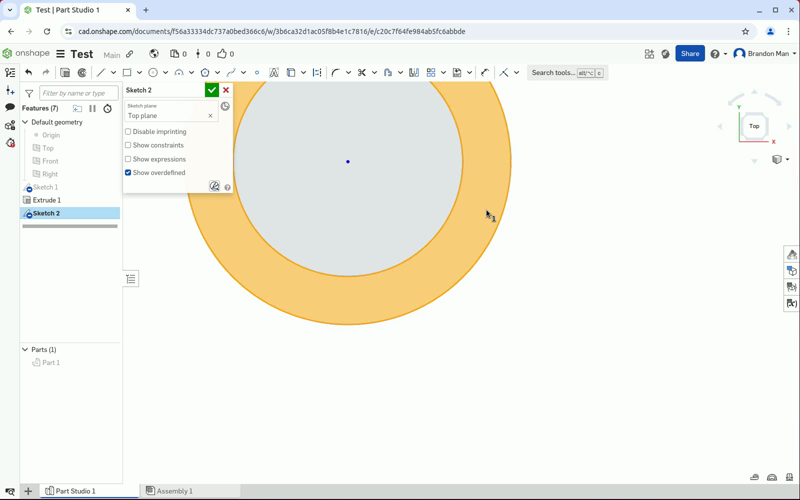
scroll(-6)
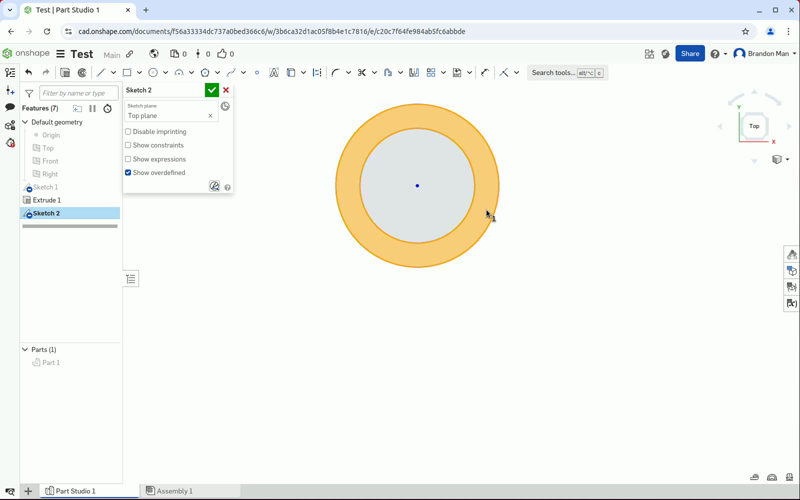
scroll(-6)
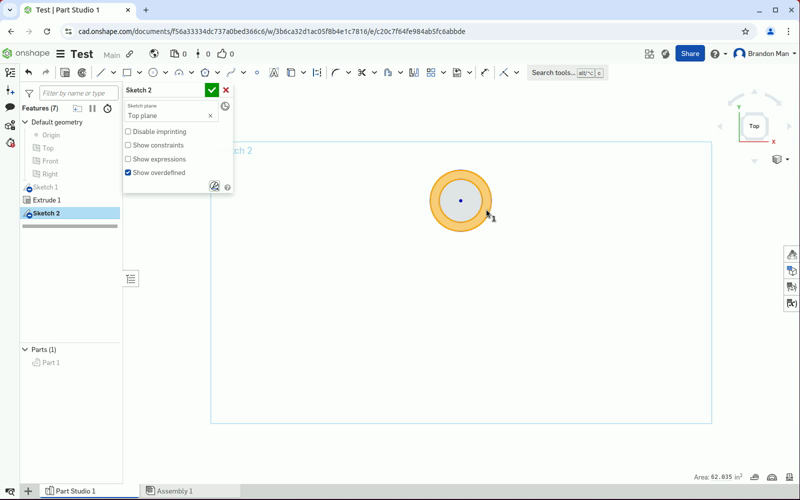
mouse_move(73, 352)
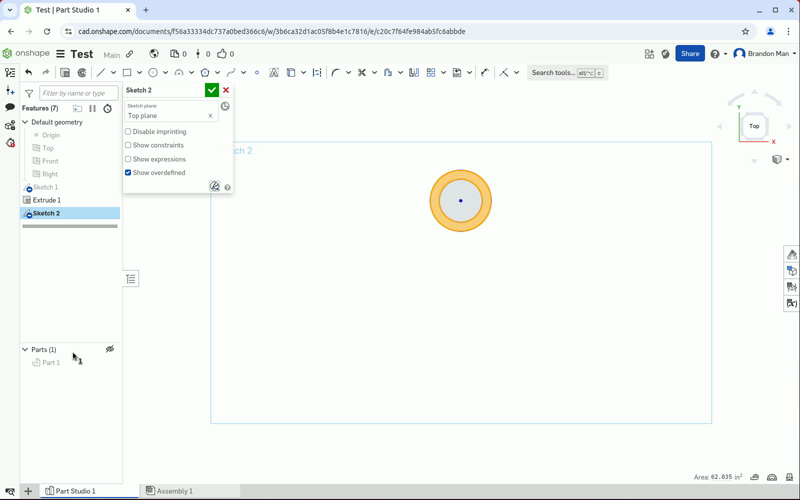
key(shift+y)
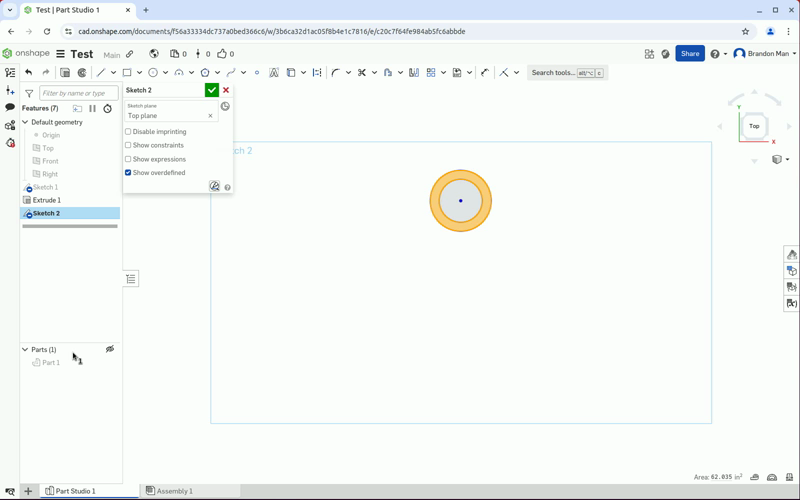
key(shift+e)
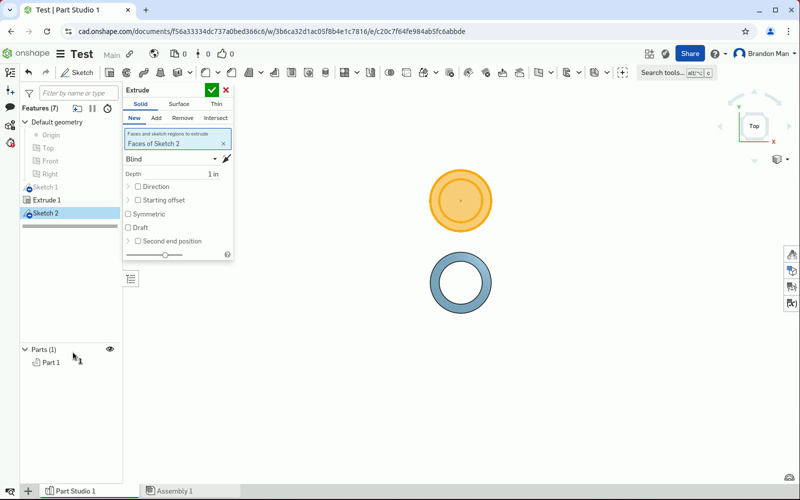
mouse_move(143, 106)
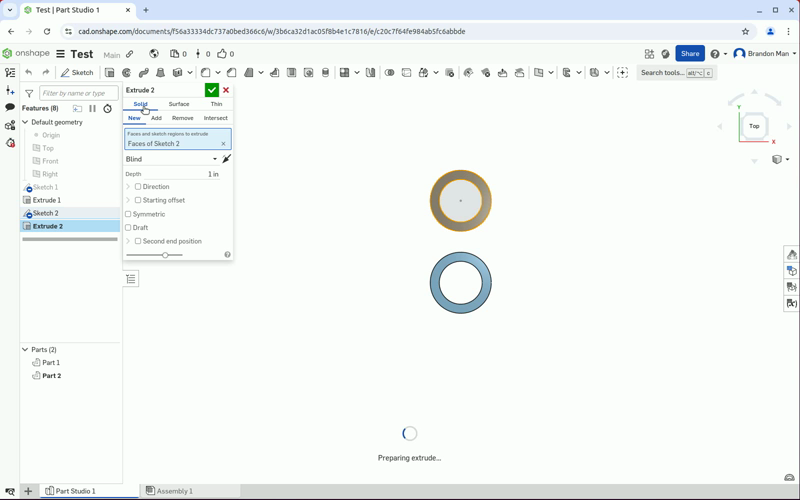
click(143, 106)
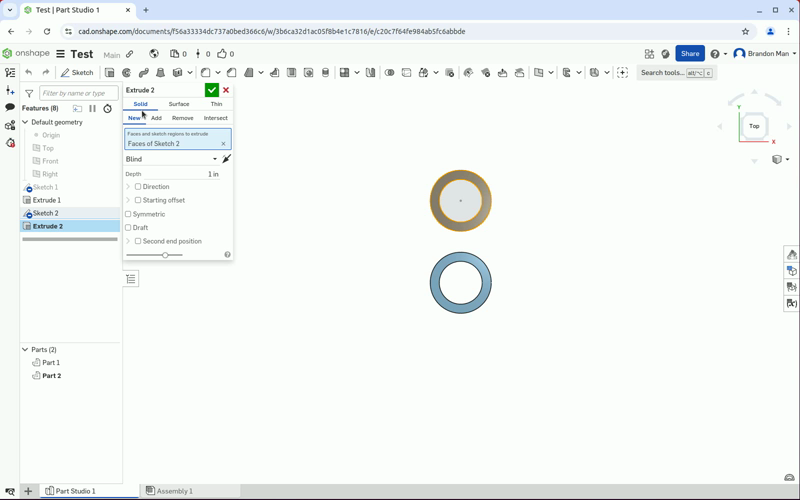
mouse_move(137, 120)
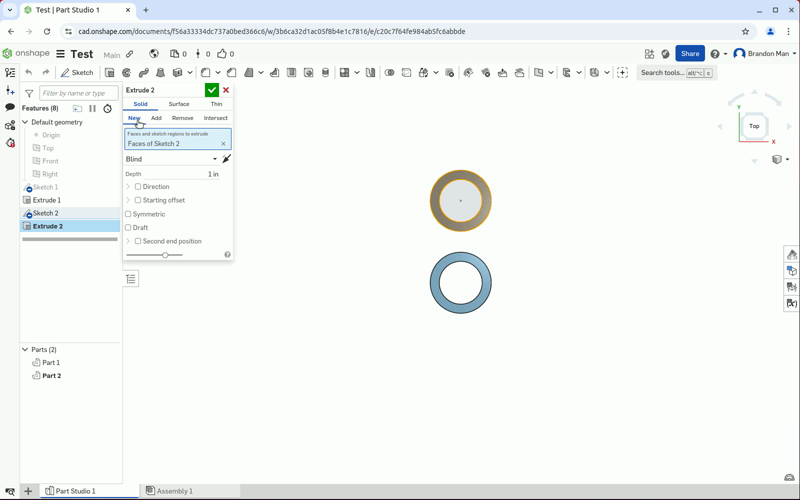
click(137, 120)
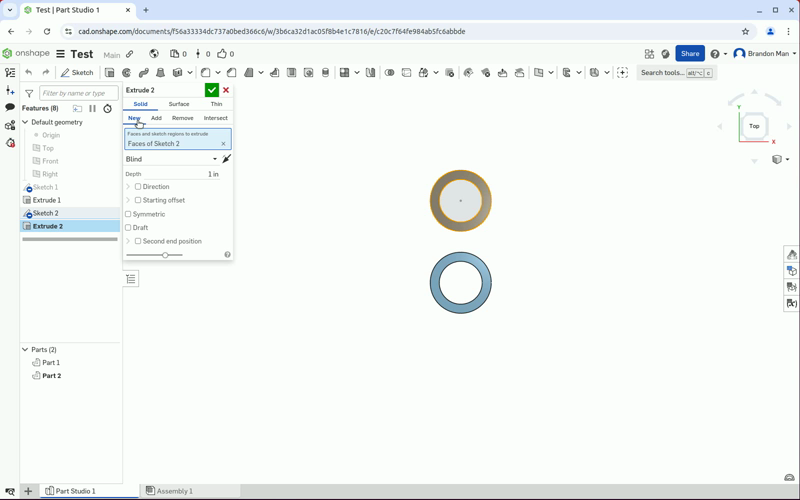
key(tab, 4)
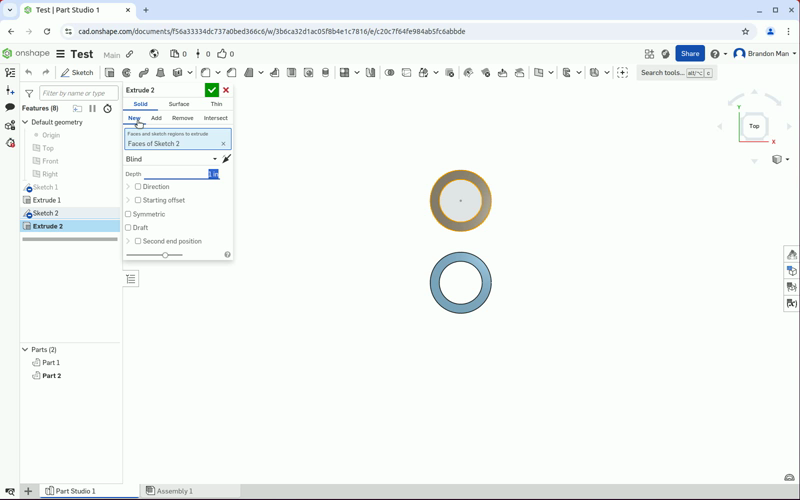
text(2.648)
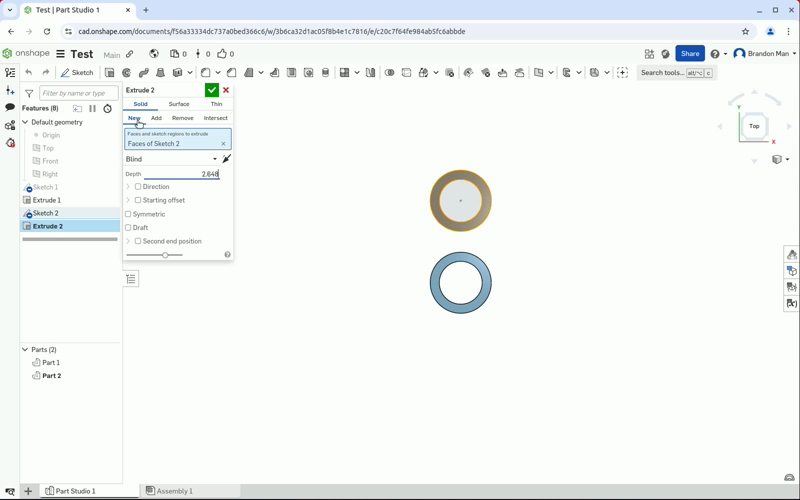
key(enter)
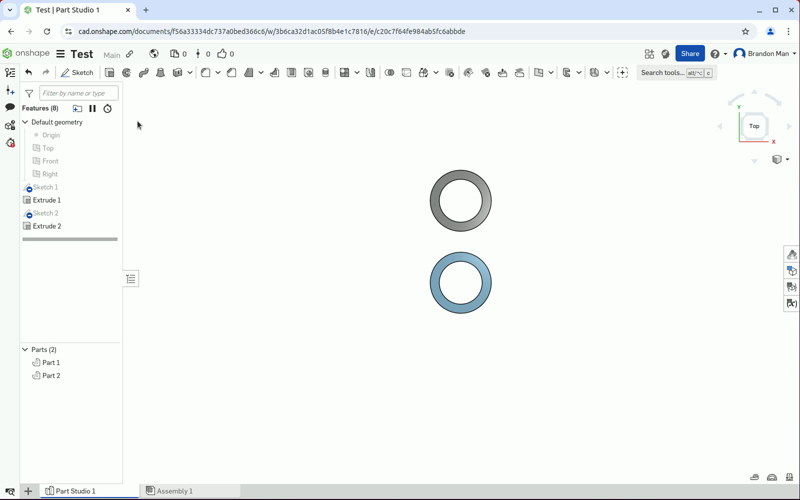
key(shift+h)
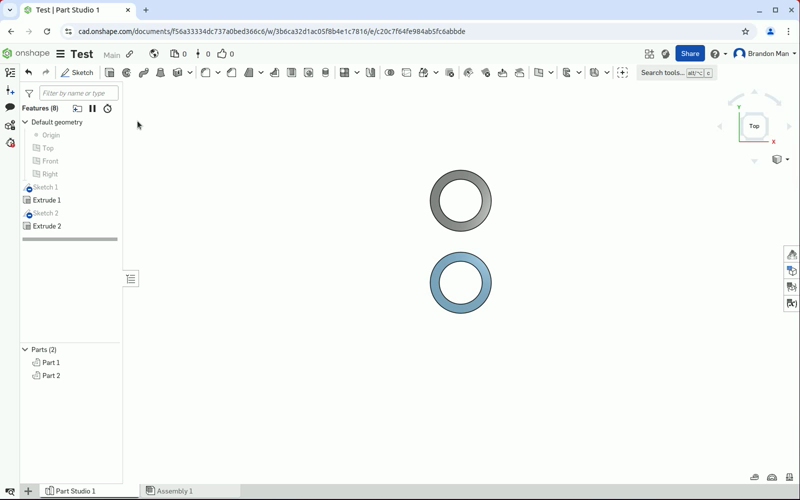
key(shift+h)
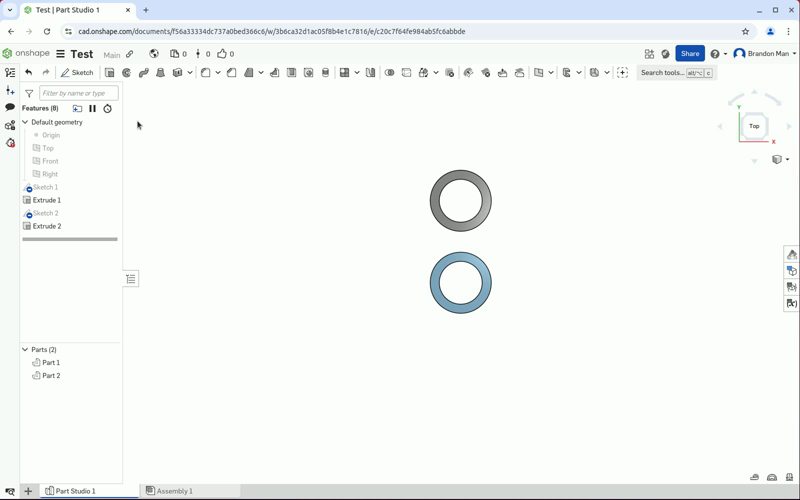
mouse_move(73, 189)
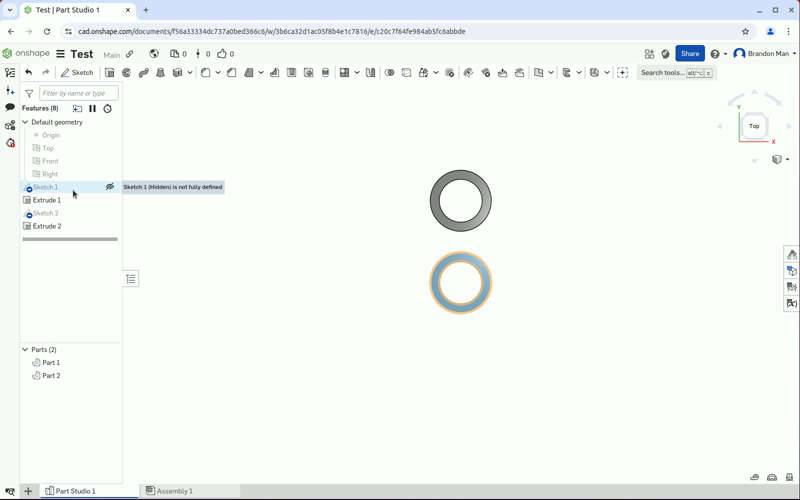
click(73, 189)
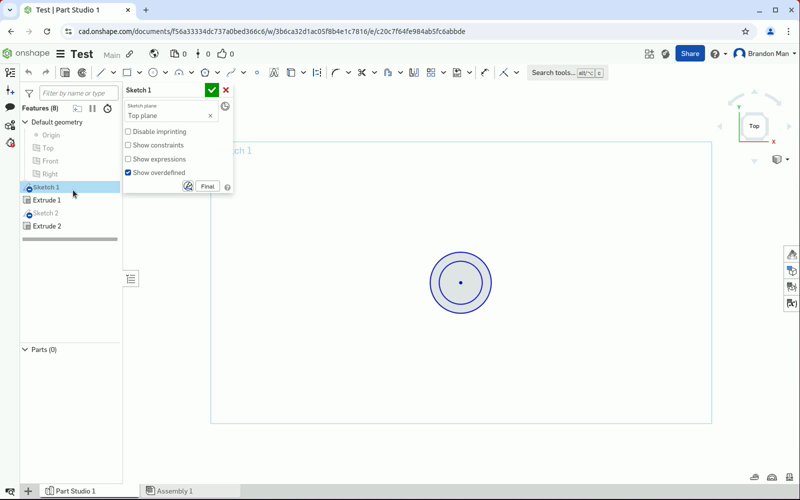
mouse_move(229, 92)
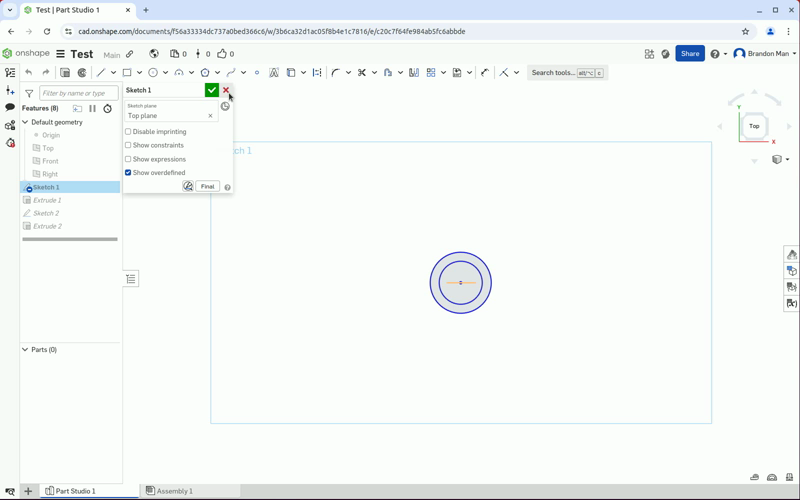
click(229, 92)
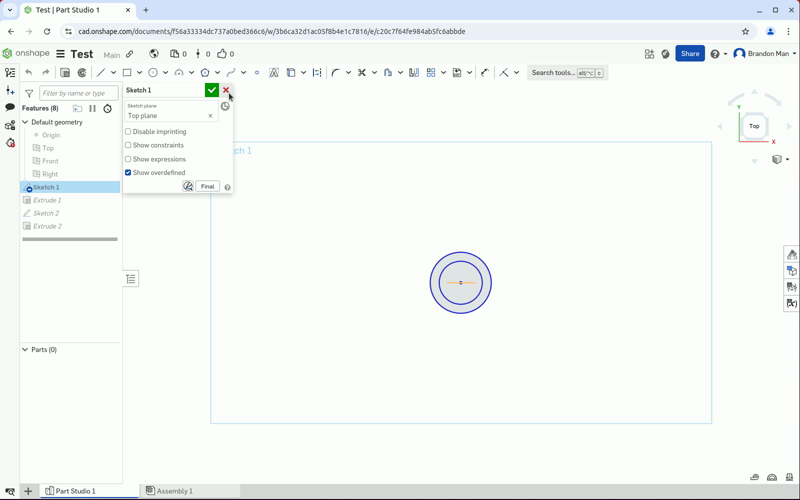
key(shift+s)
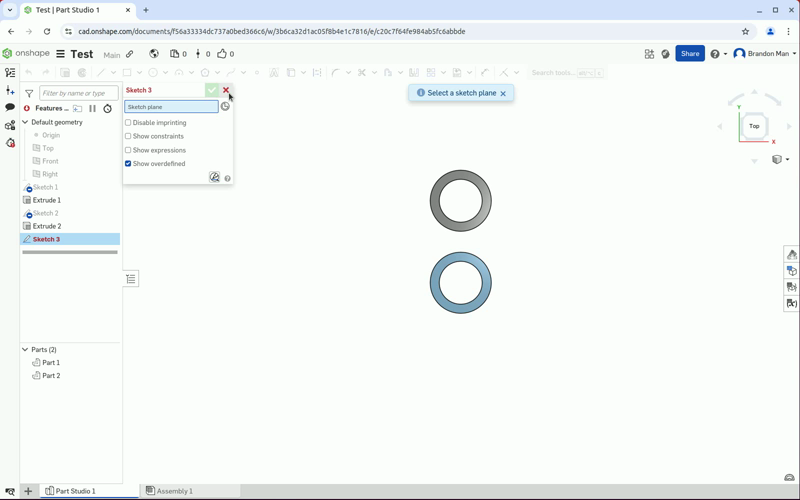
mouse_move(73, 150)
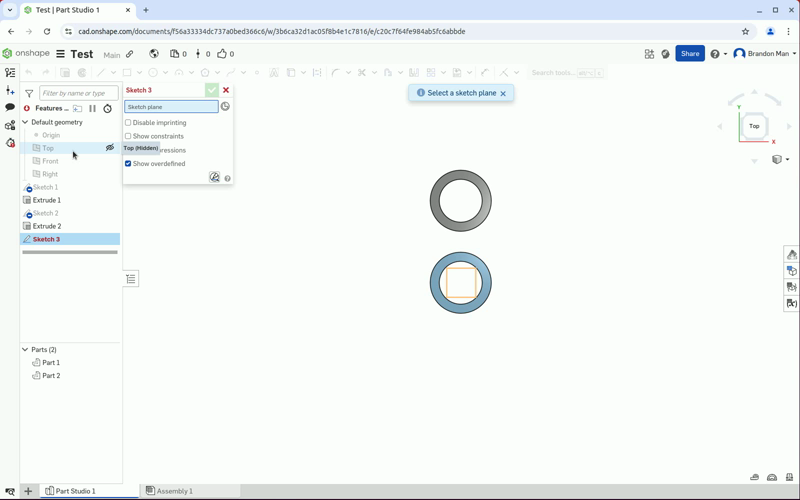
click(73, 150)
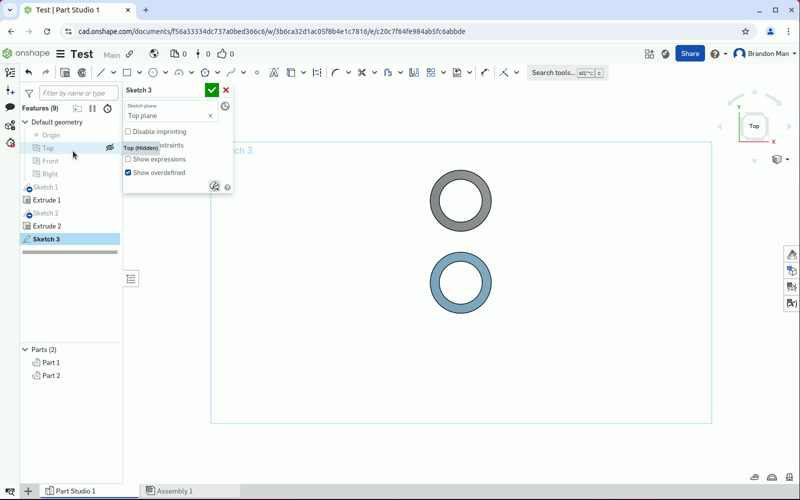
mouse_move(73, 352)
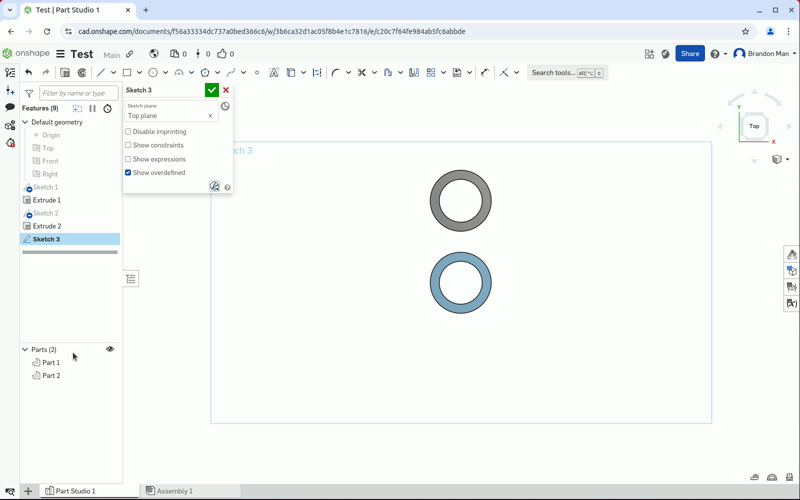
key(y)
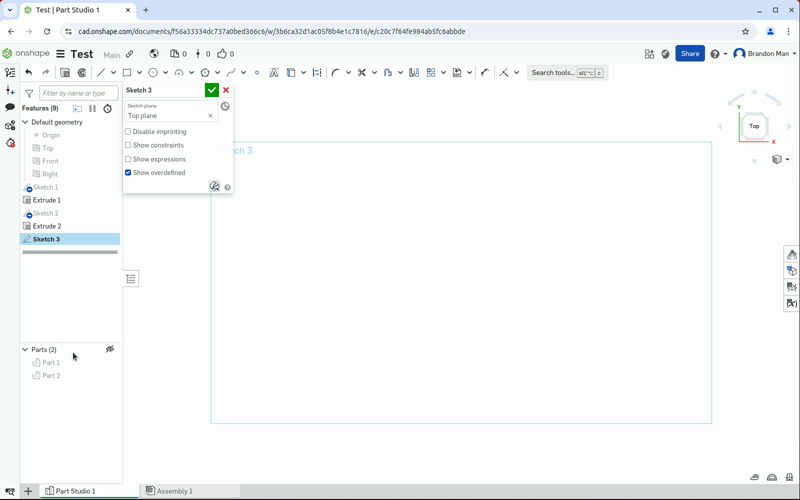
key(c)
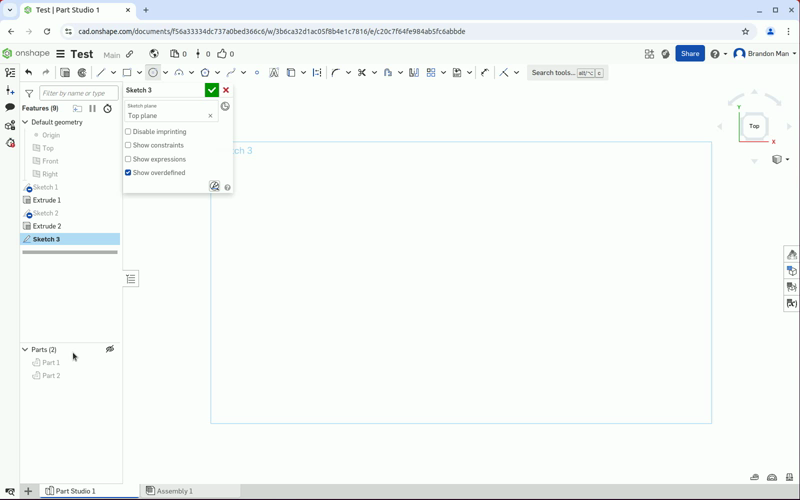
key_down(shift)
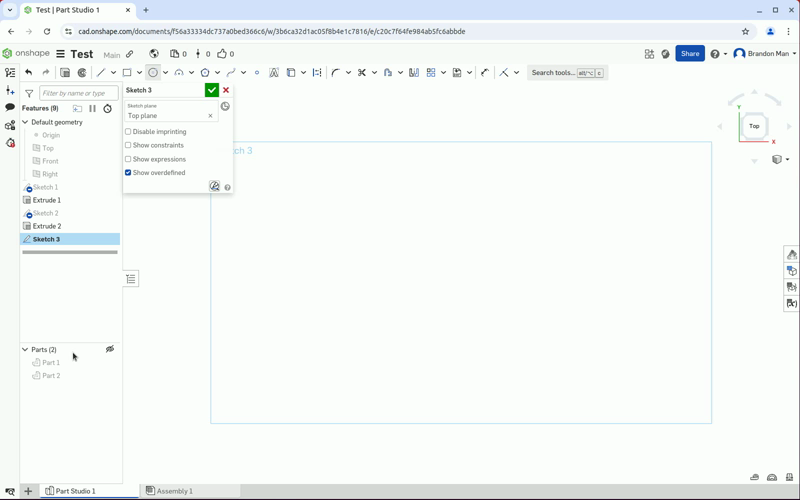
mouse_move(460, 365)
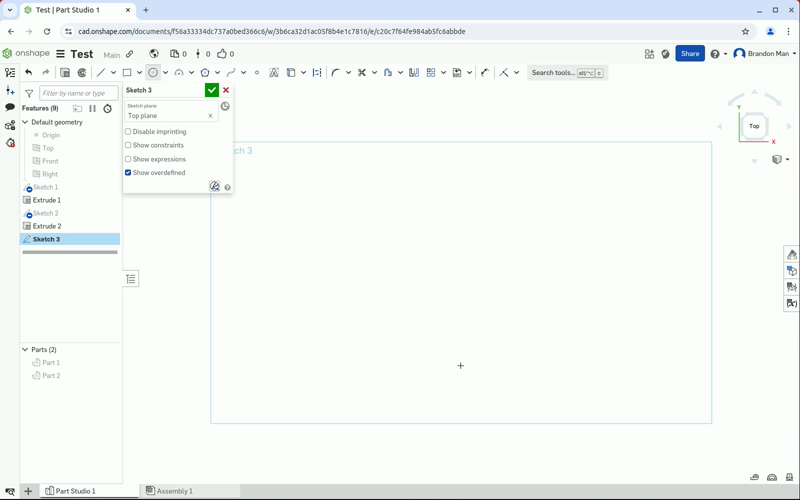
click(460, 365)
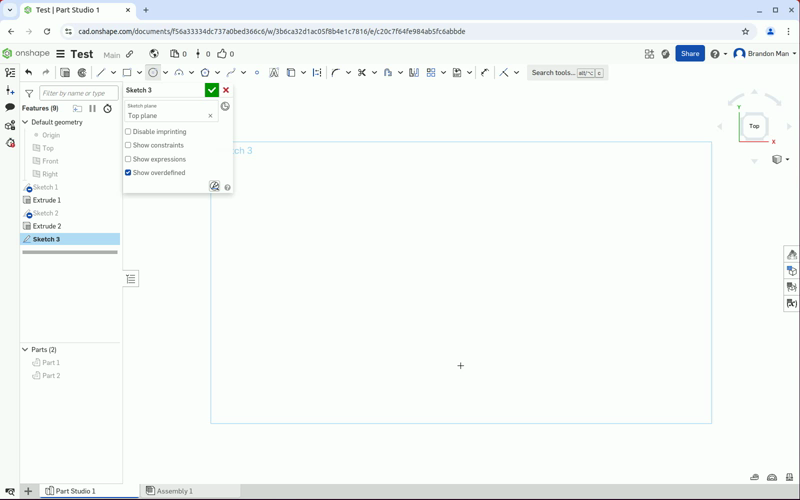
key_up(shift)
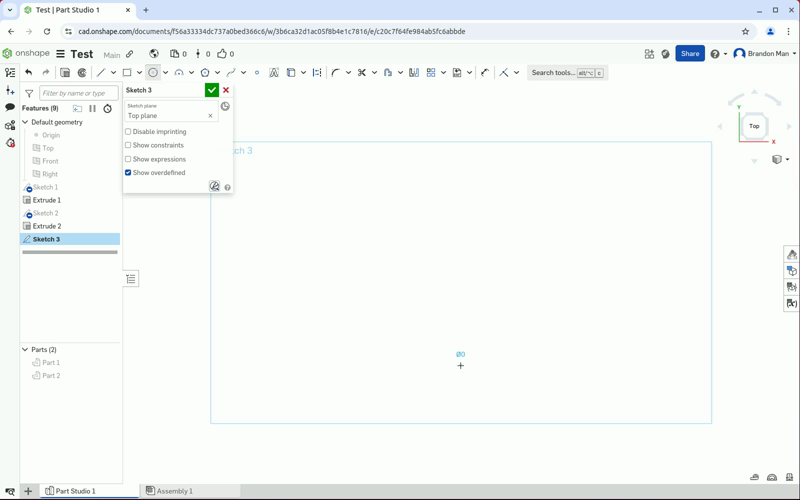
mouse_move(491, 365)
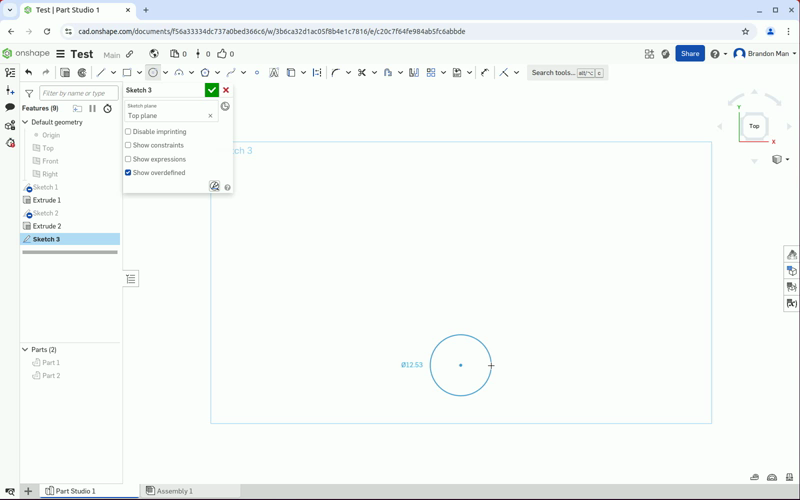
click(491, 365)
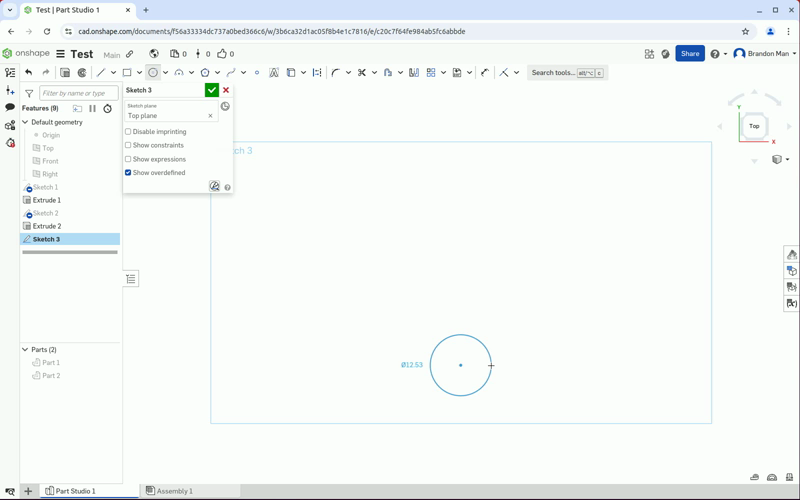
key(esc)
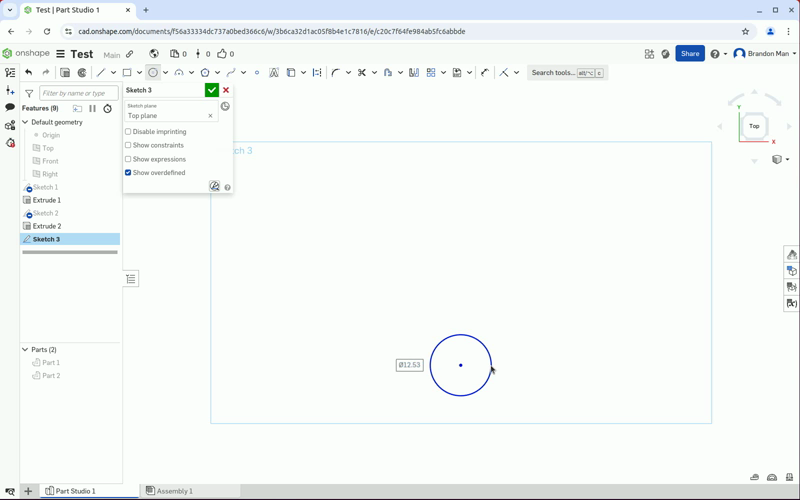
key(c)
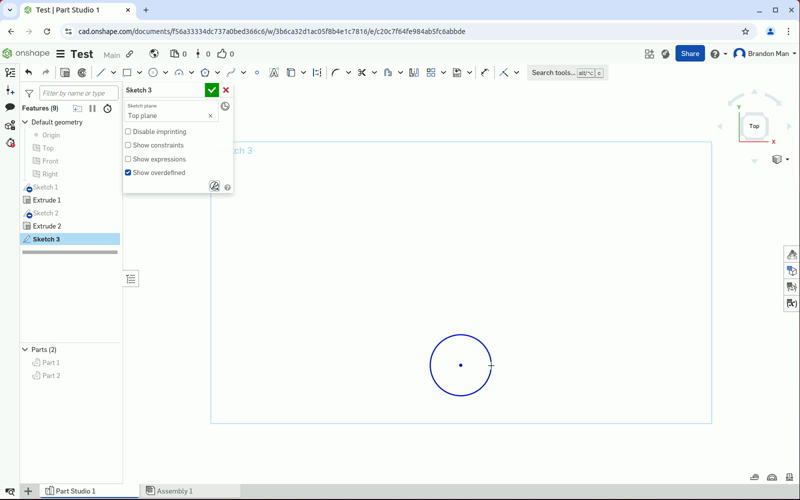
key_down(shift)
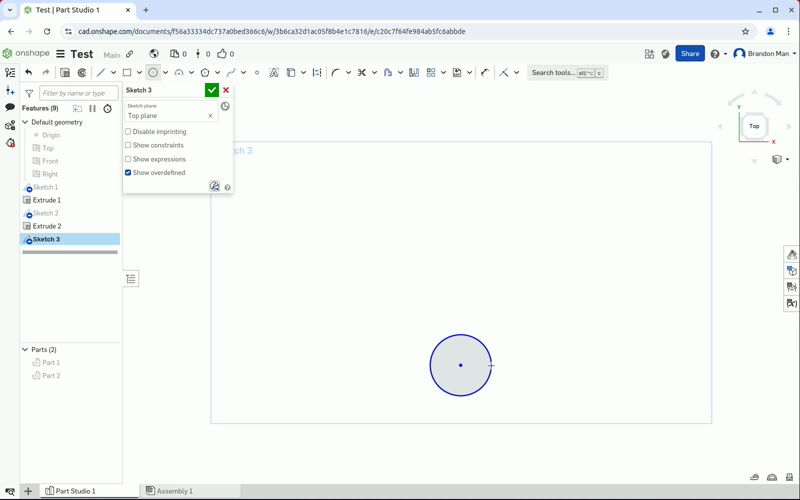
mouse_move(460, 365)
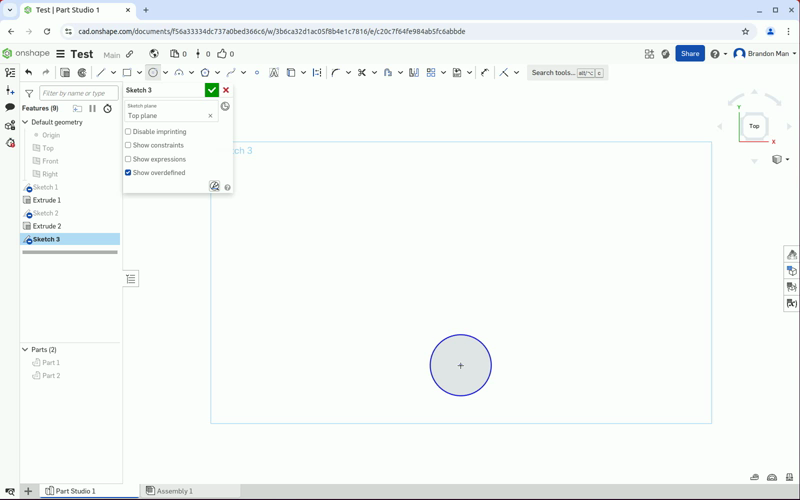
click(460, 365)
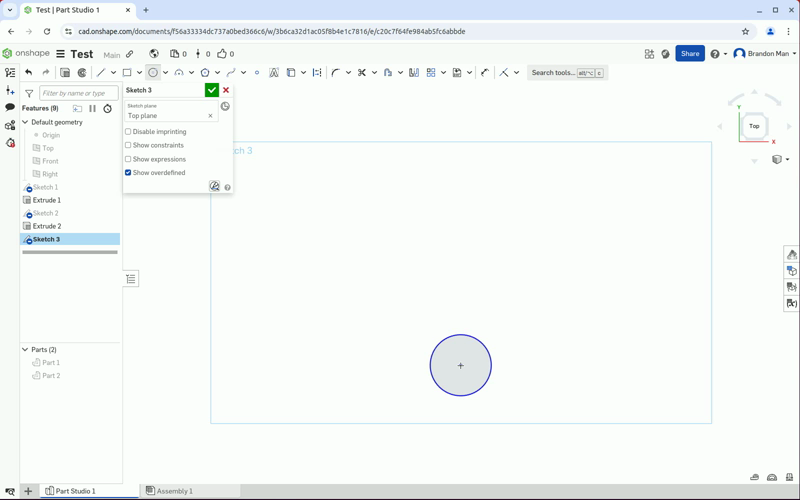
key_up(shift)
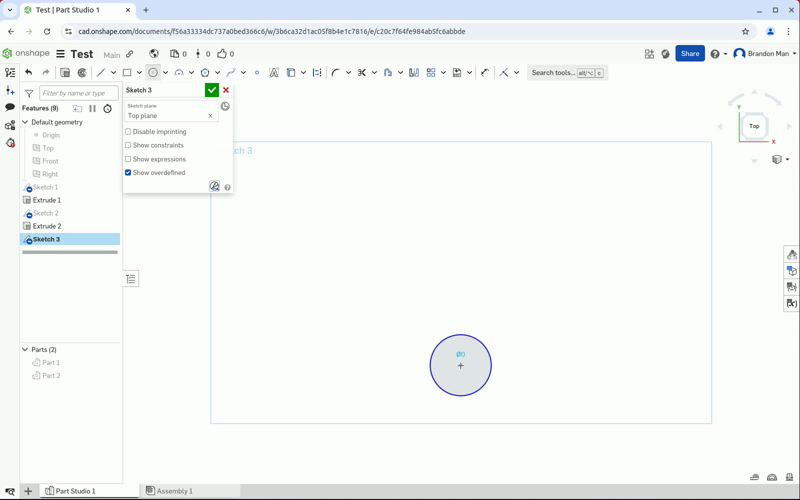
mouse_move(482, 365)
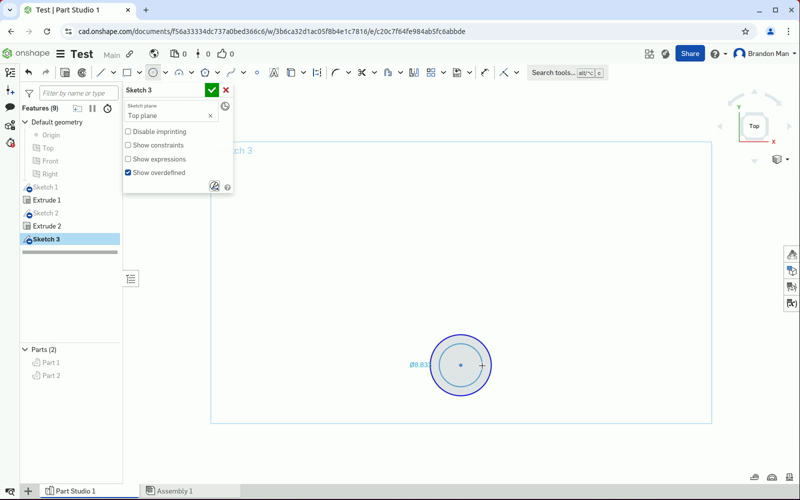
click(482, 365)
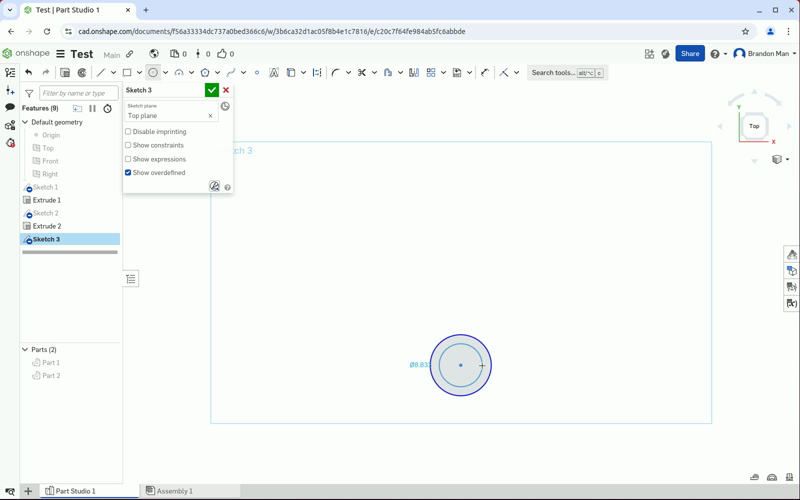
key(esc)
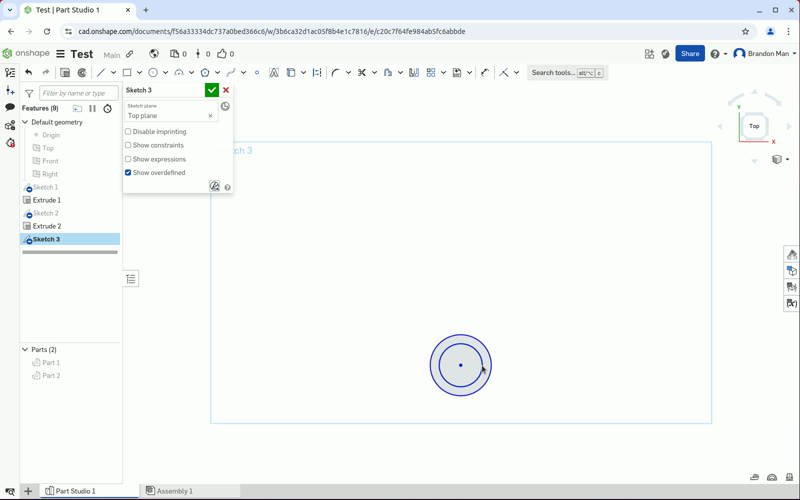
mouse_move(487, 355)
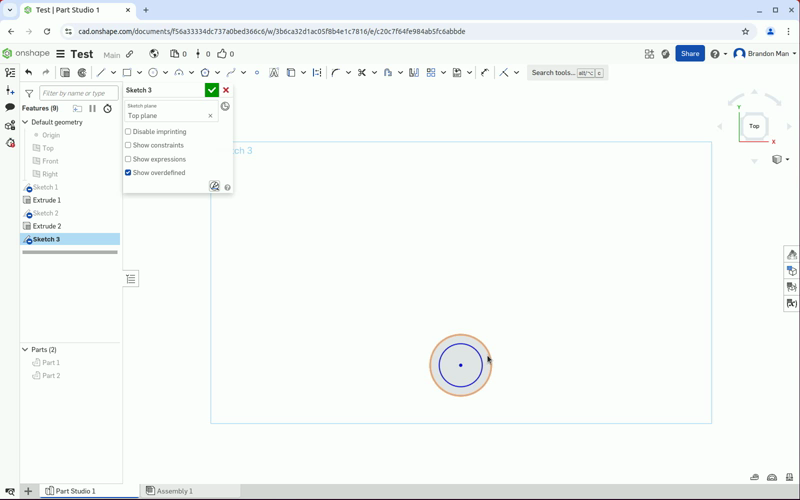
scroll(6)
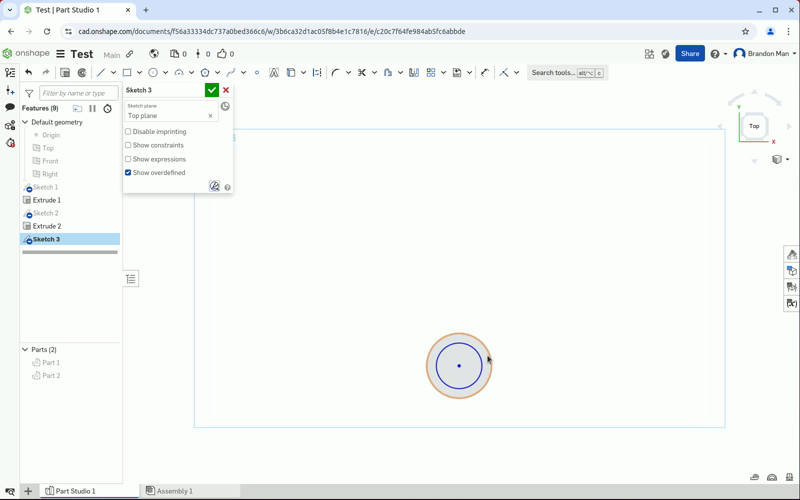
scroll(6)
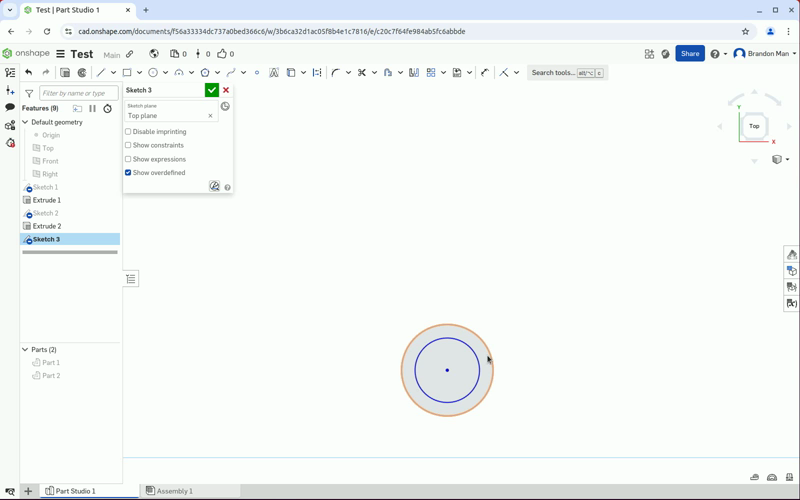
scroll(6)
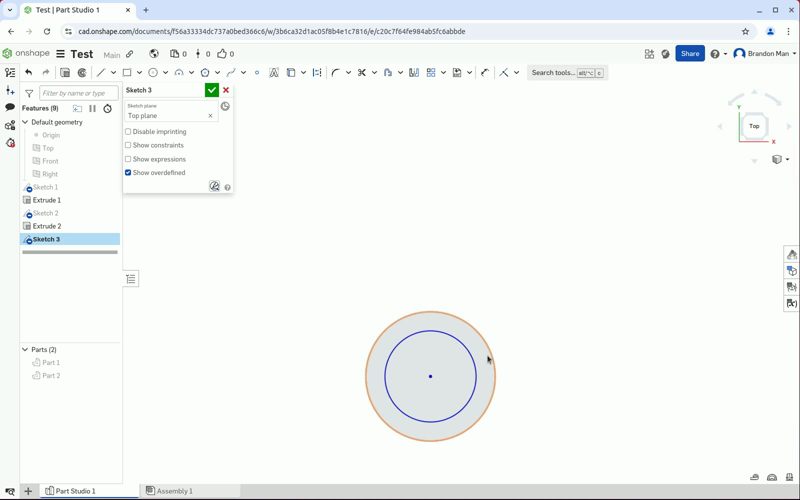
scroll(6)
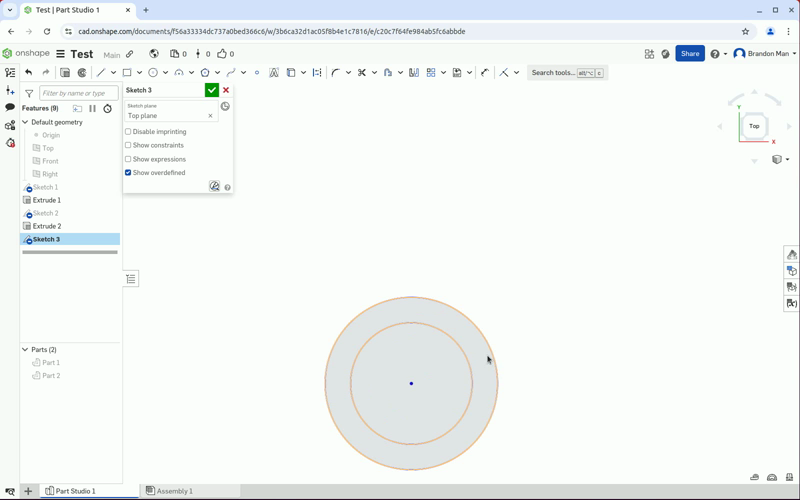
scroll(6)
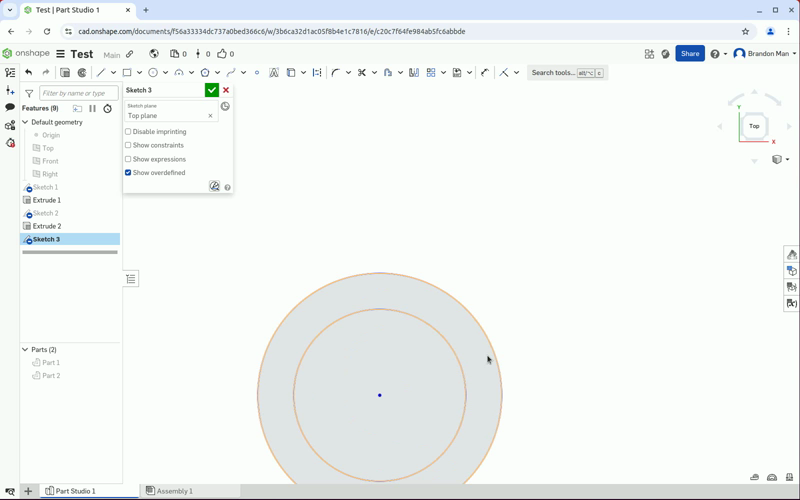
scroll(6)
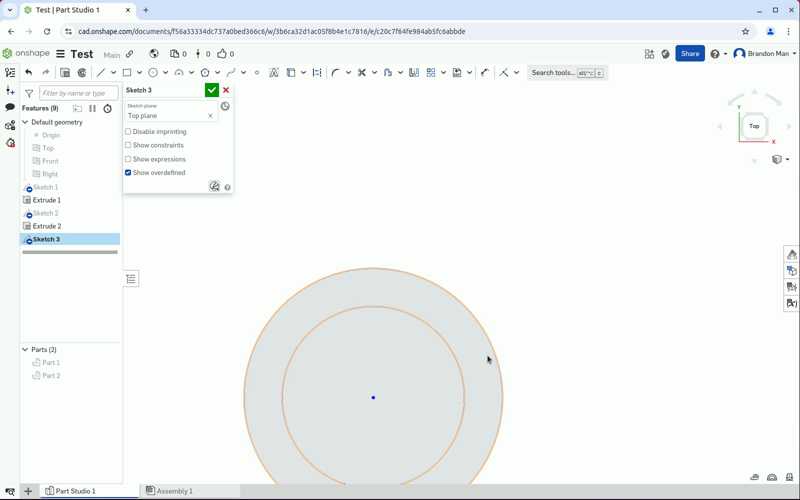
scroll(6)
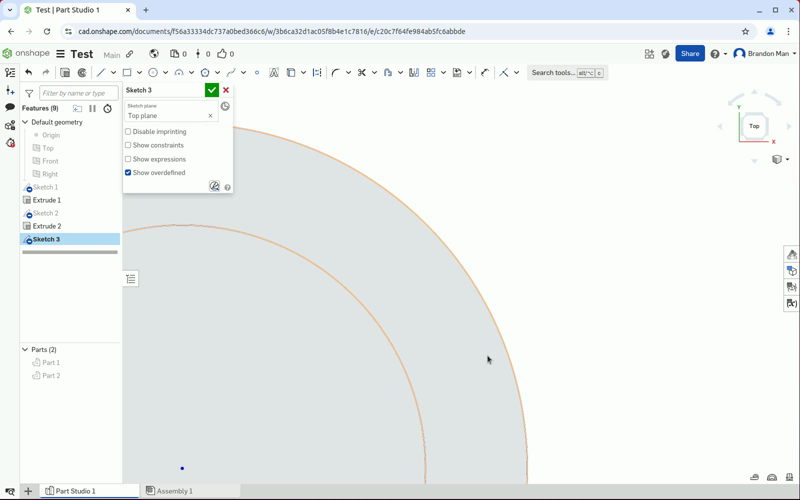
click(487, 355)
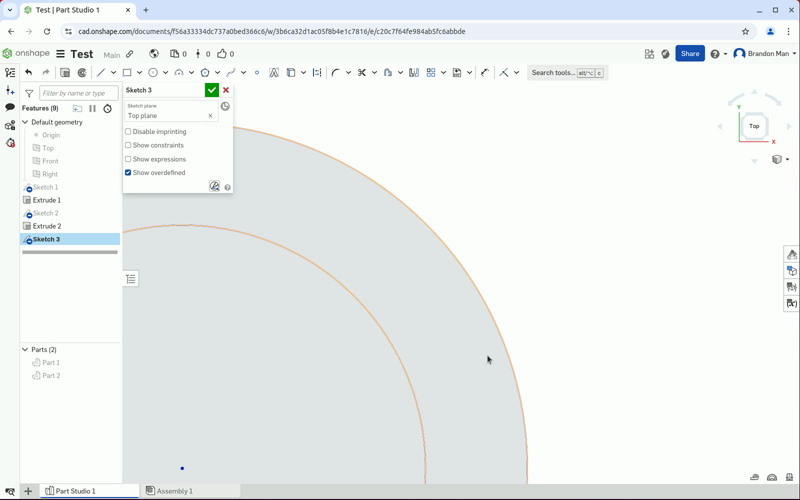
scroll(-6)
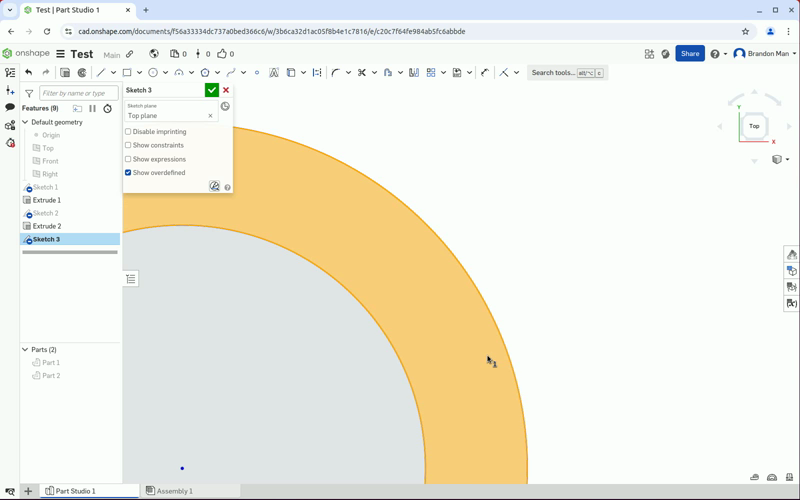
scroll(-6)
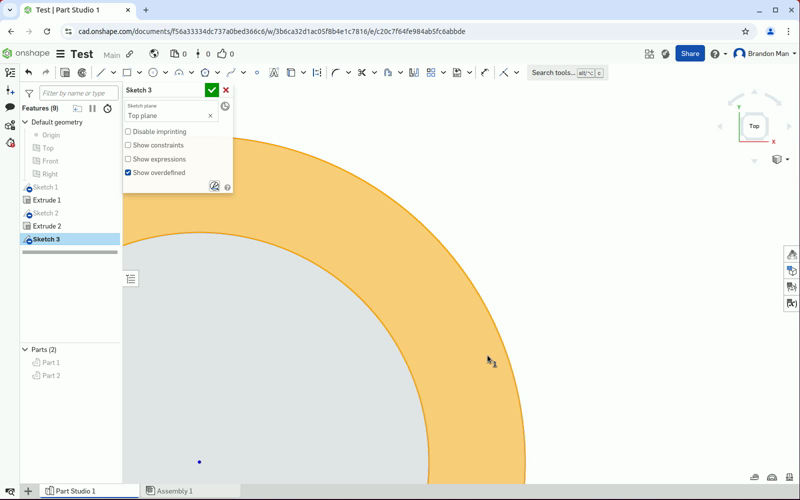
scroll(-6)
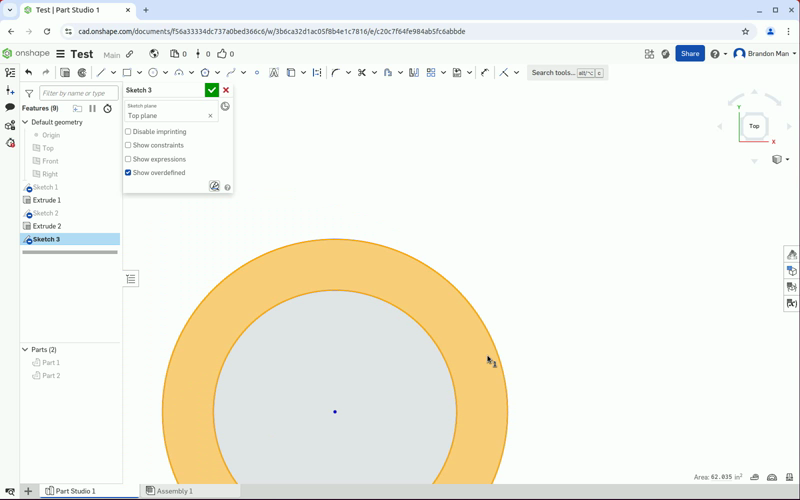
scroll(-6)
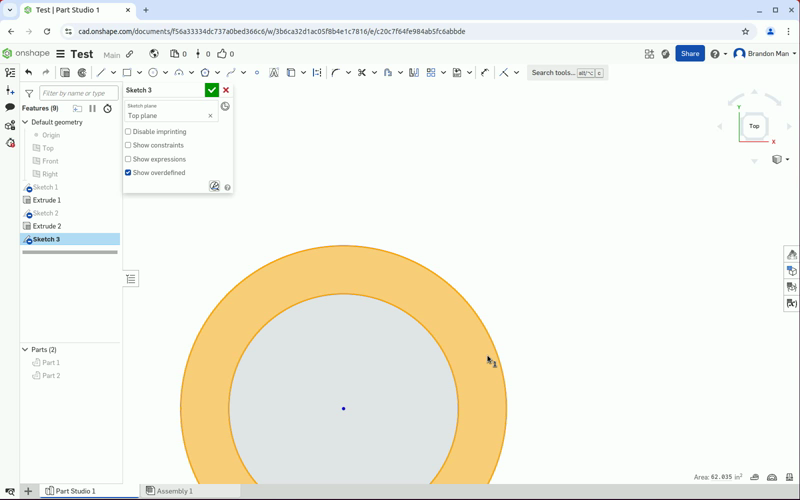
scroll(-6)
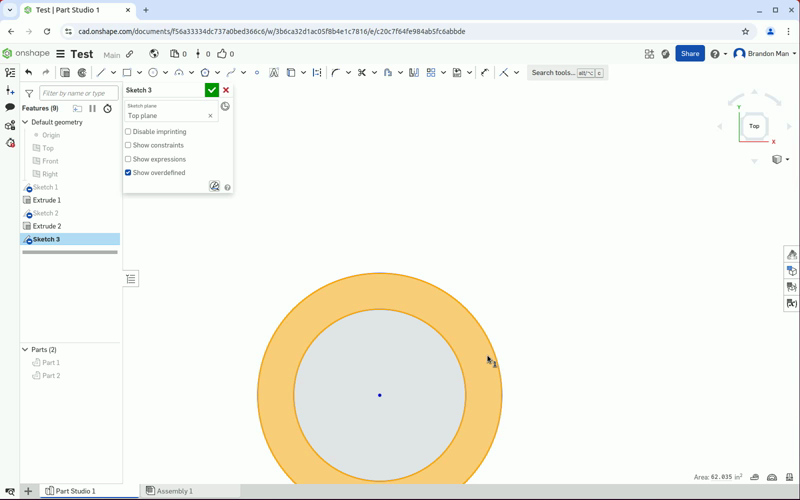
scroll(-6)
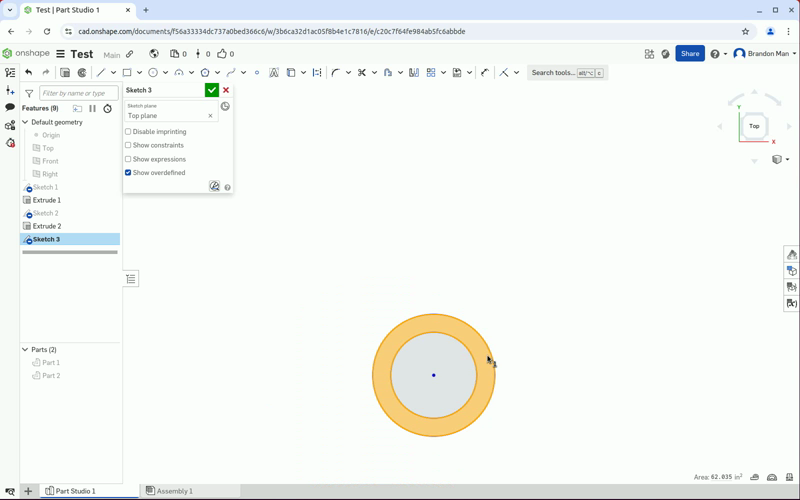
scroll(-6)
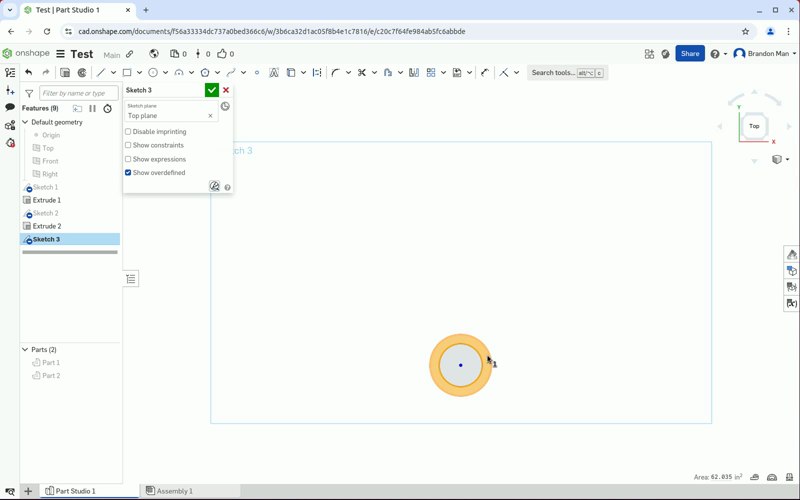
mouse_move(73, 352)
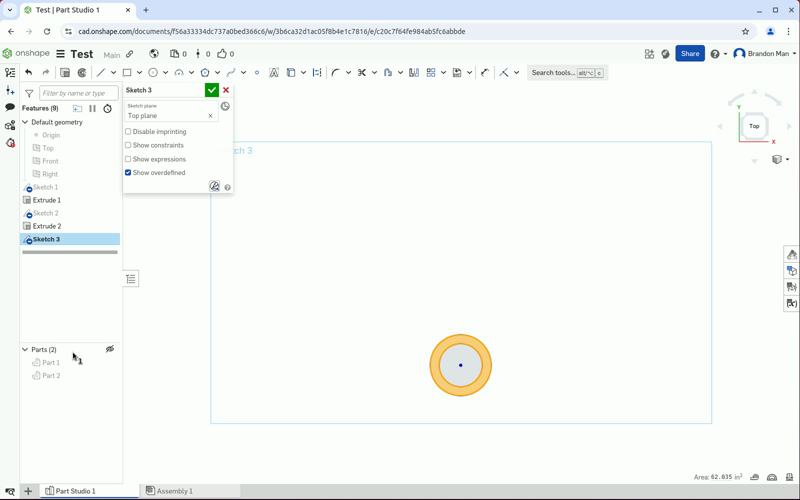
key(shift+y)
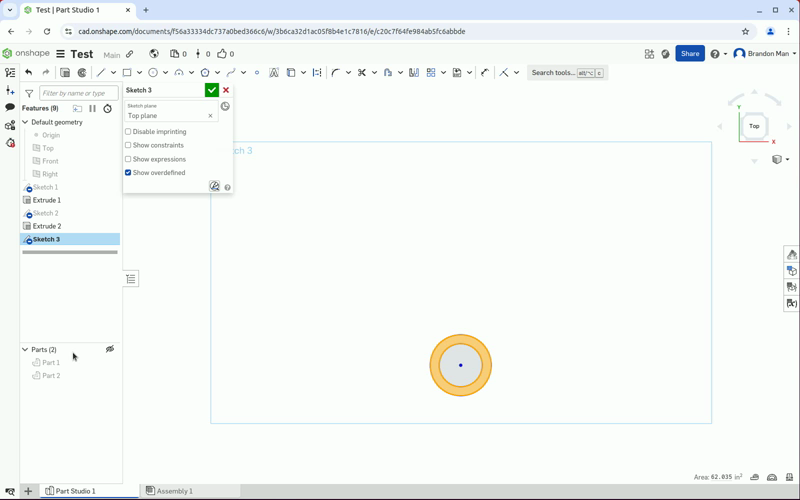
key(shift+e)
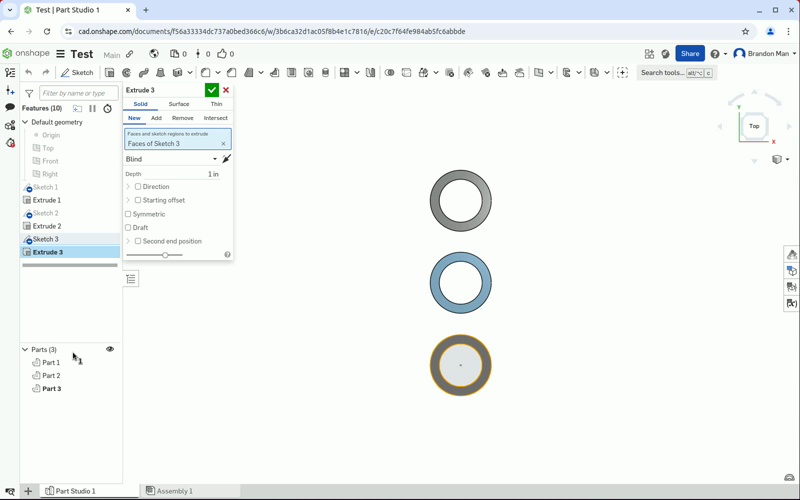
mouse_move(143, 106)
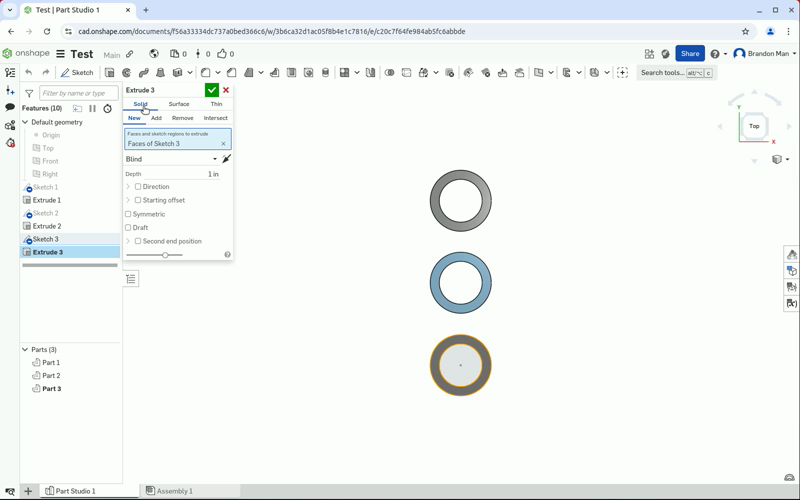
click(143, 106)
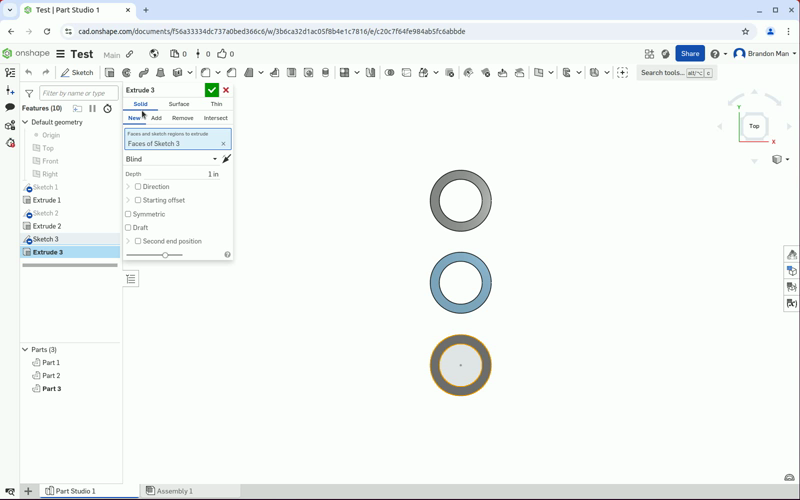
mouse_move(137, 120)
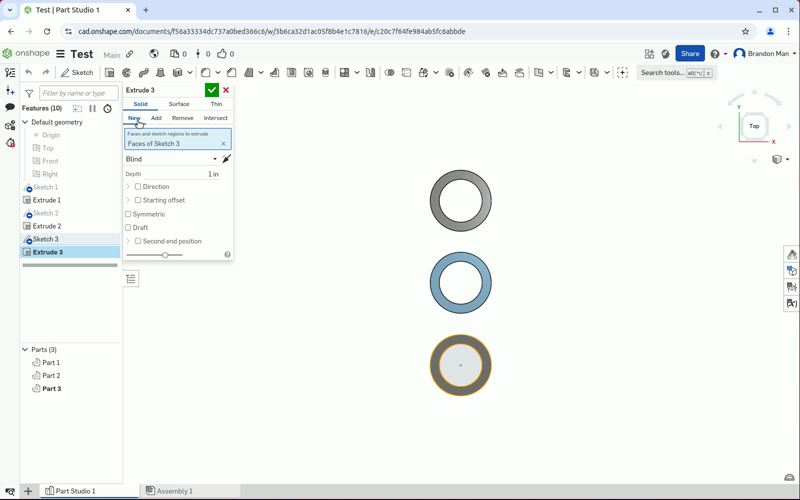
click(137, 120)
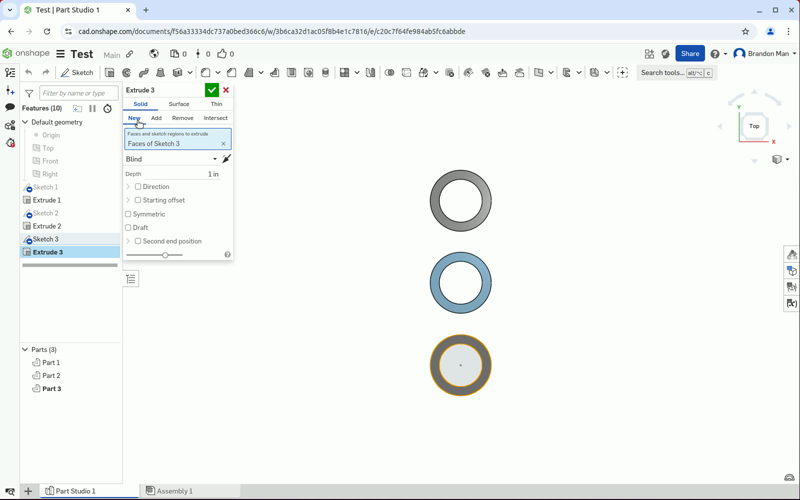
key(tab, 4)
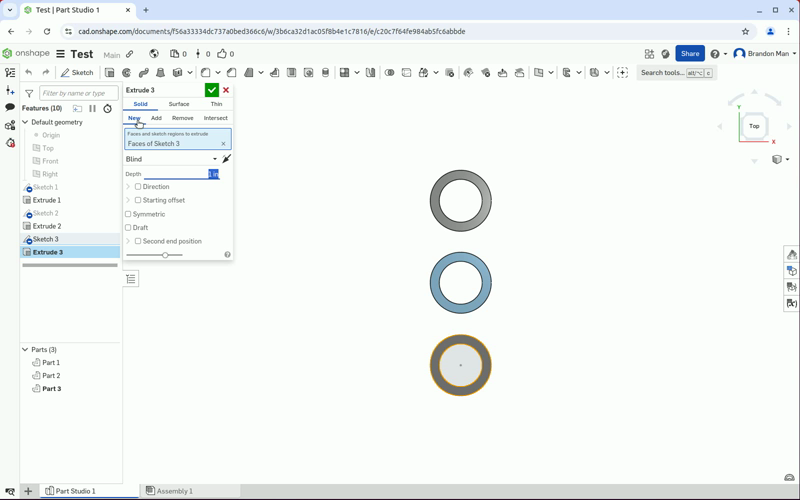
text(2.648)
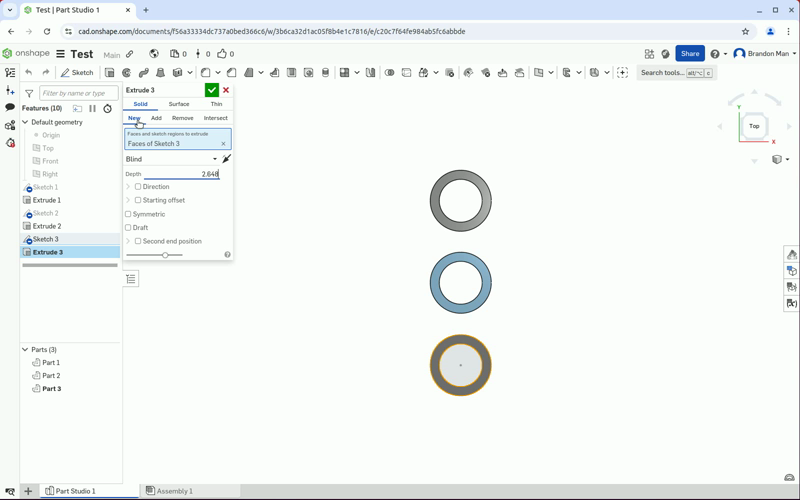
key(enter)
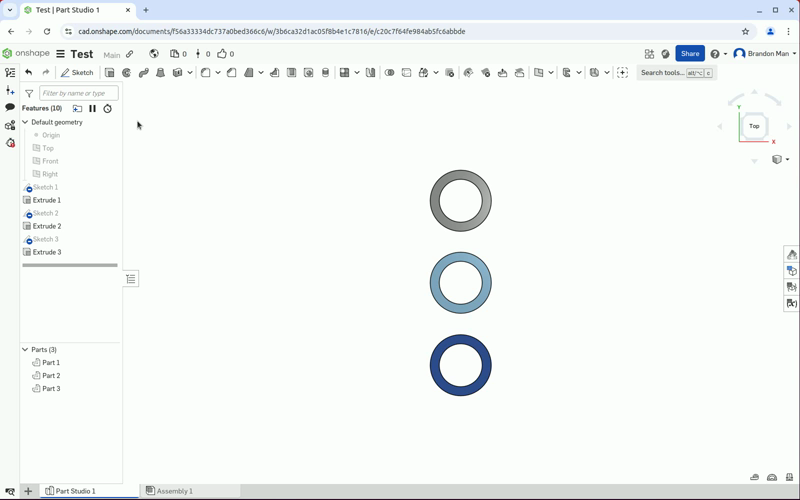
key(shift+h)
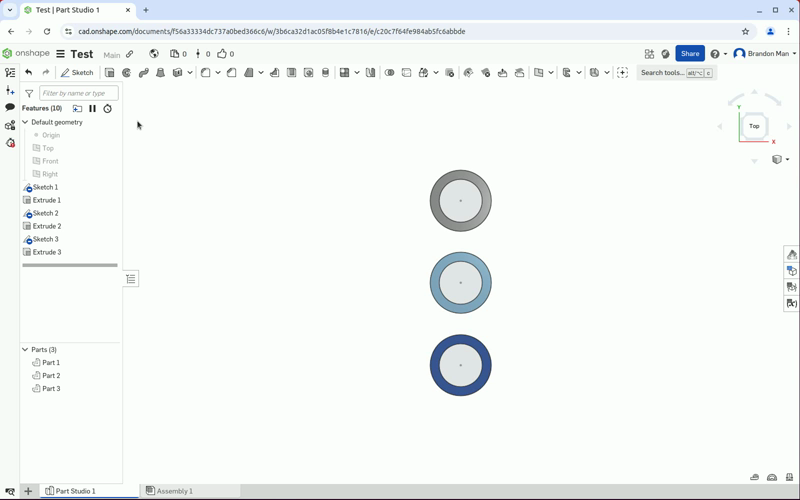
key(shift+h)
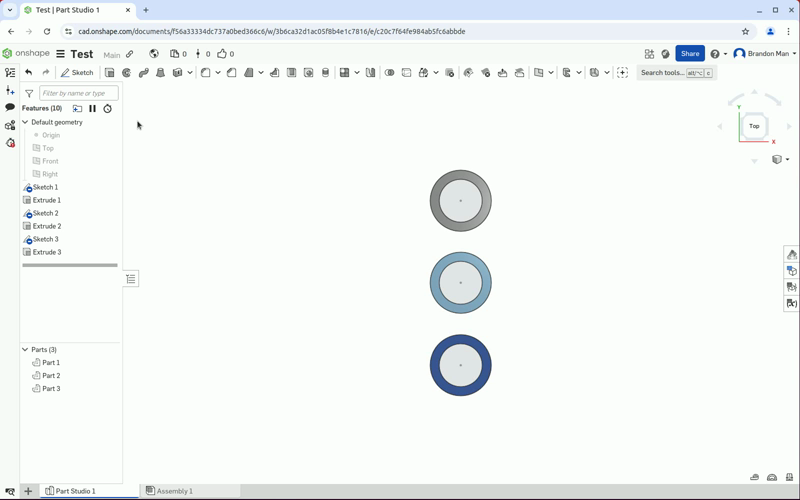
key(shift+7)
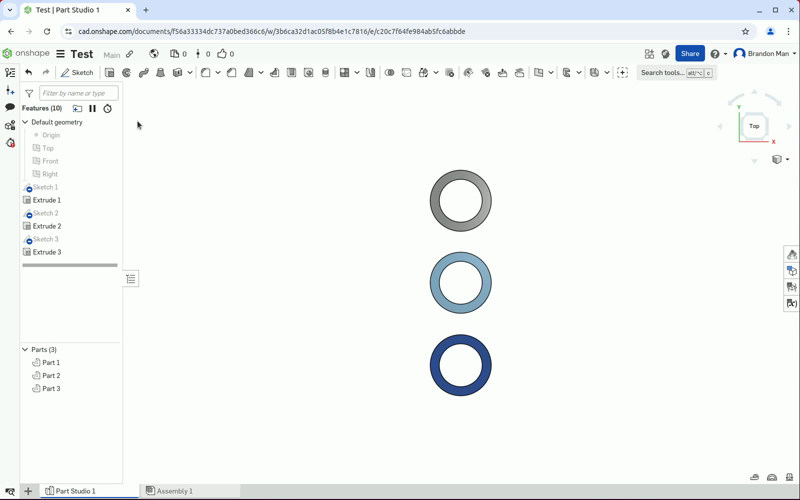
key(up, 3)
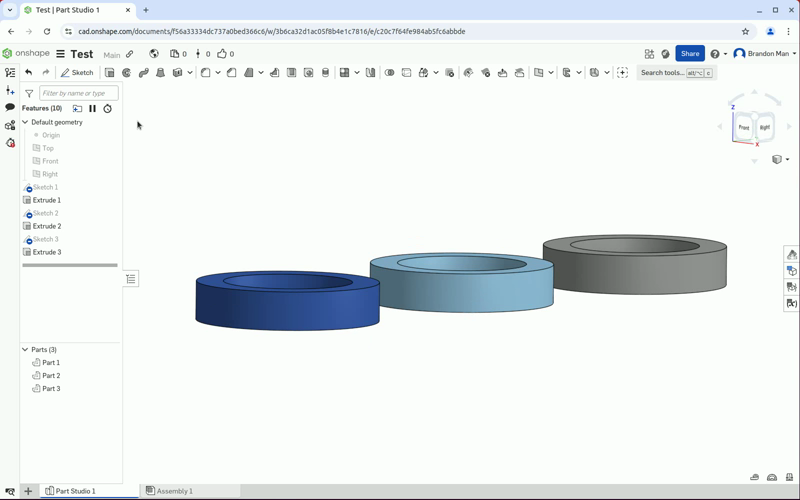
key(left, 3)
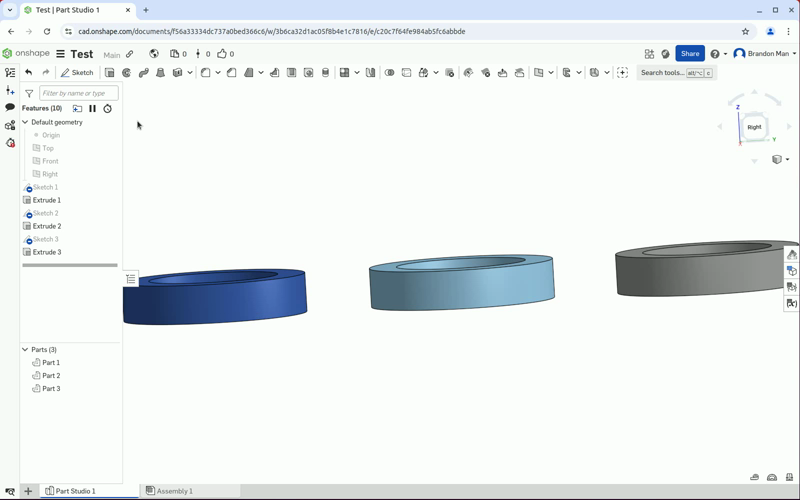
key(right, 3)
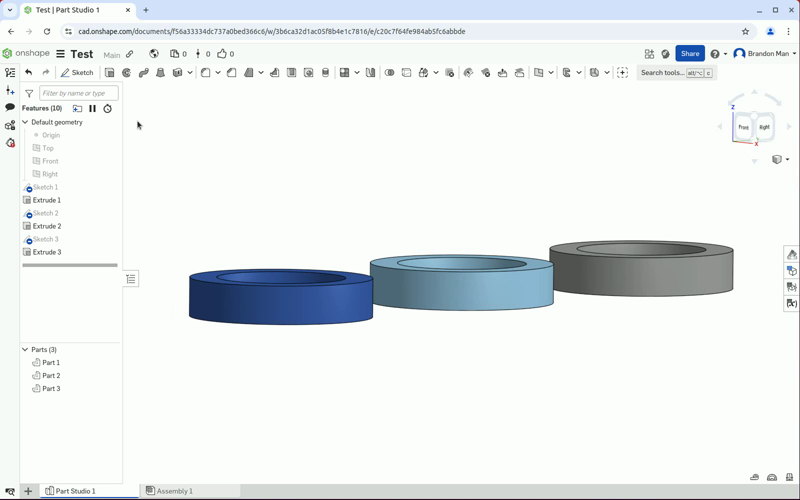
key(down, 3)
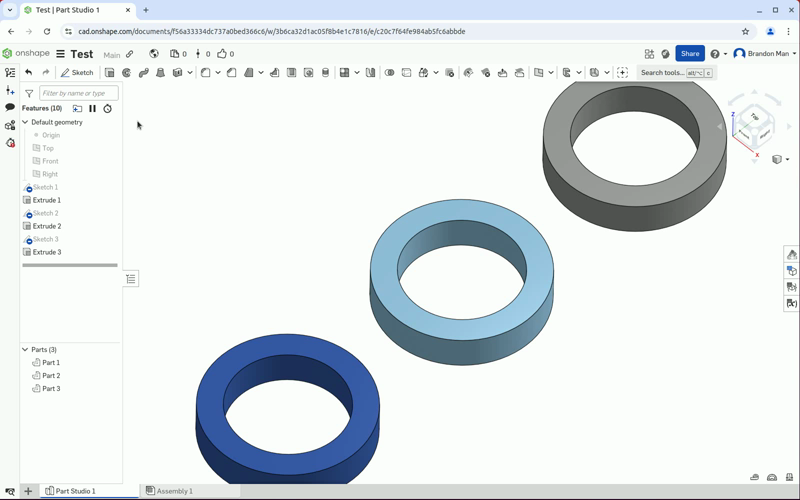
mouse_move(73, 189)
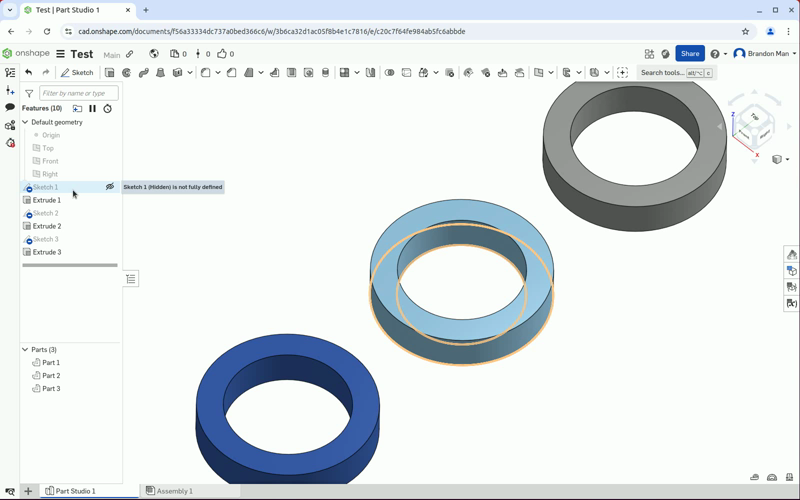
click(73, 189)